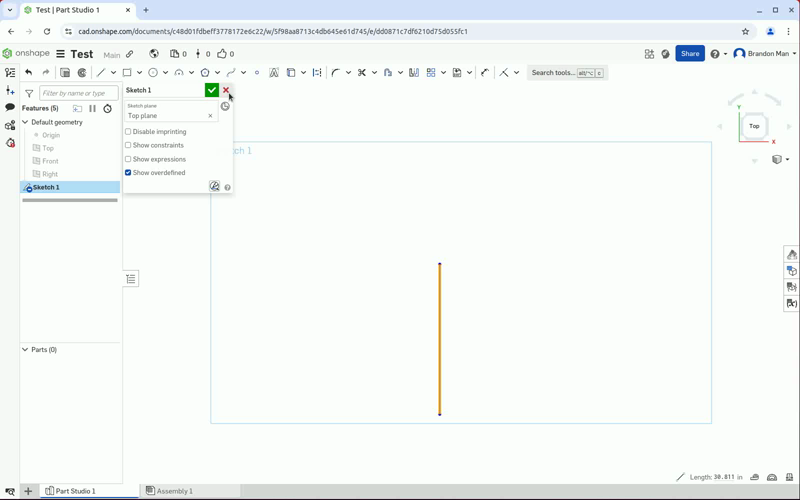
key(shift+h)
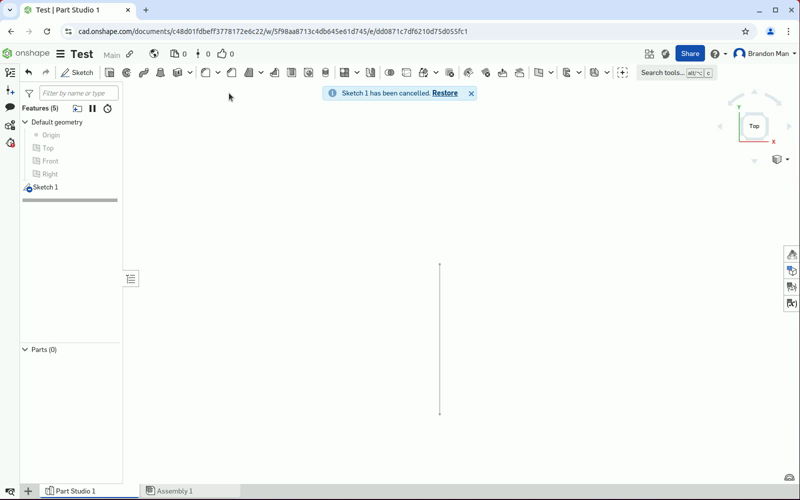
mouse_move(73, 352)
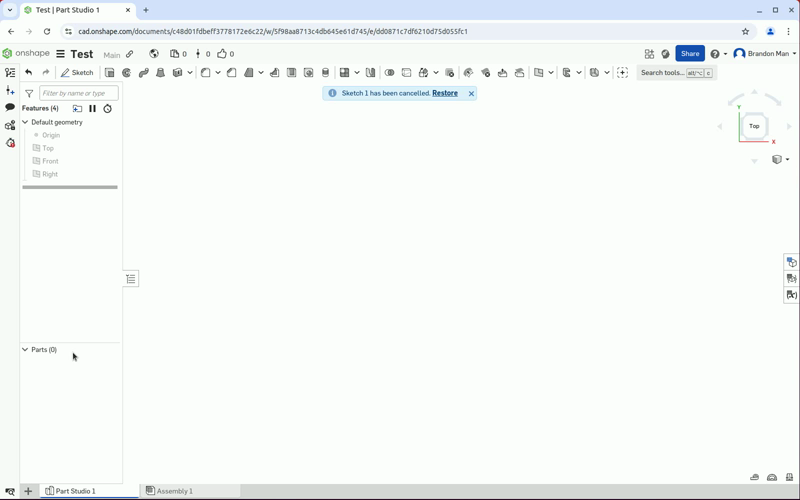
key(y)
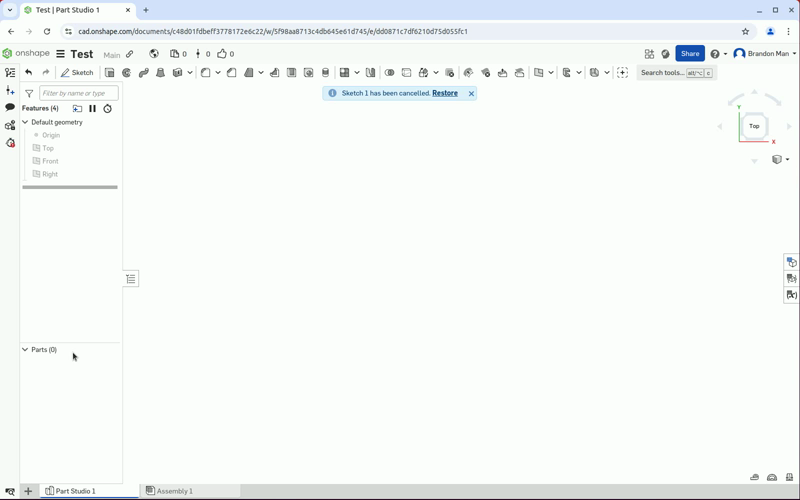
key(shift+p)
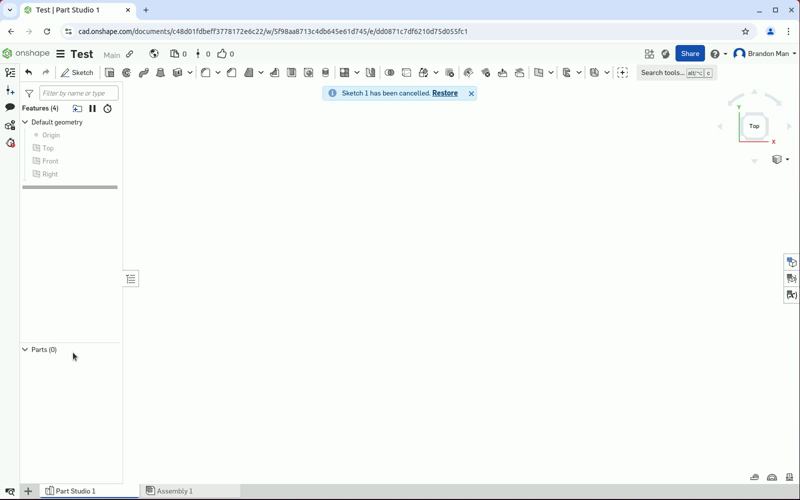
key(space)
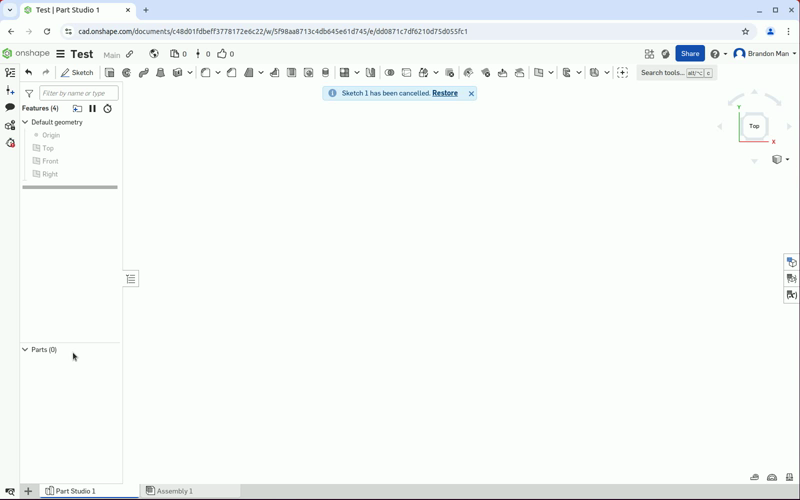
key_down(shift)
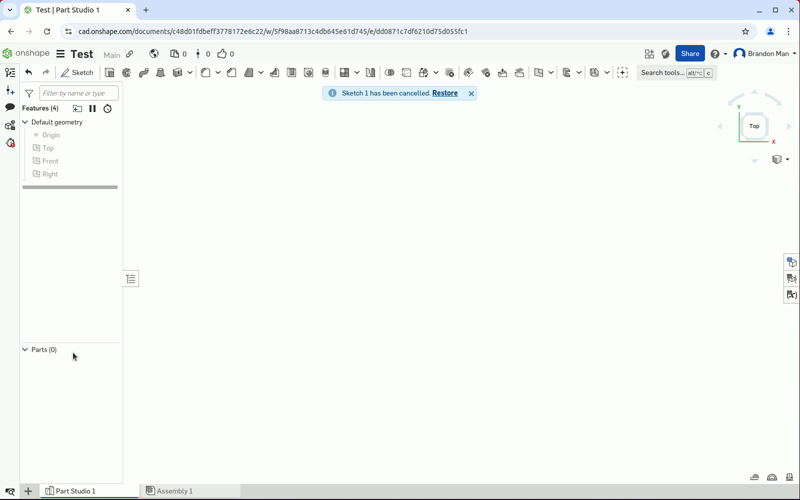
key(up)
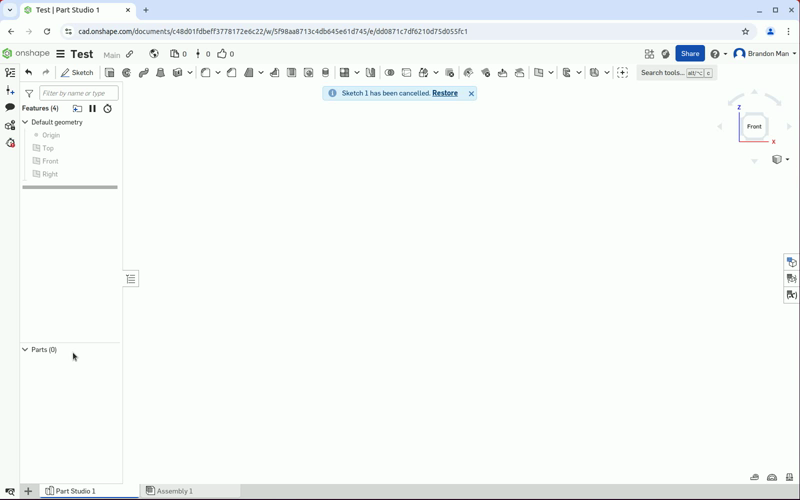
key_up(shift)
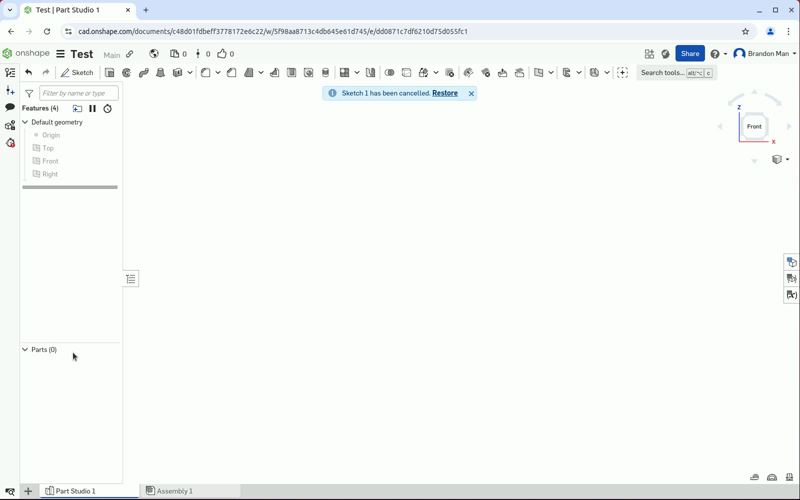
mouse_move(73, 352)
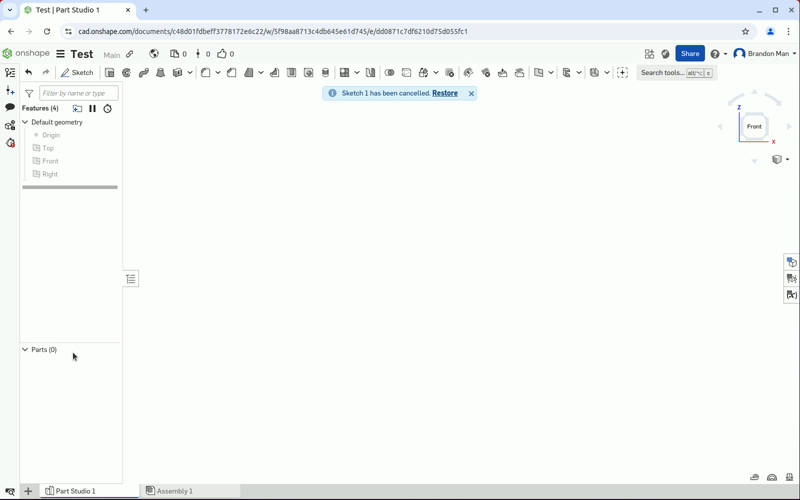
key(shift+y)
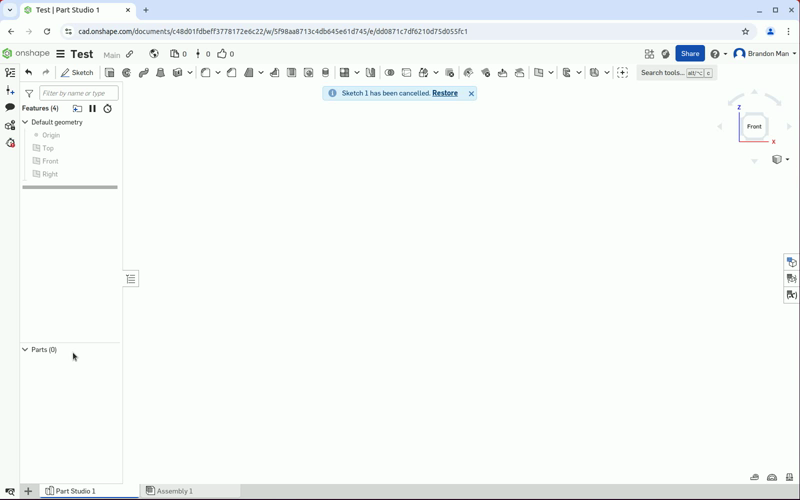
key(shift+s)
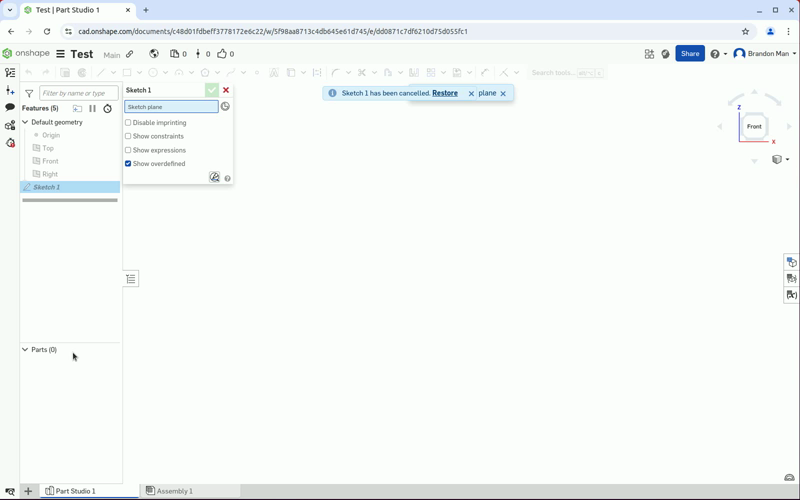
mouse_move(73, 163)
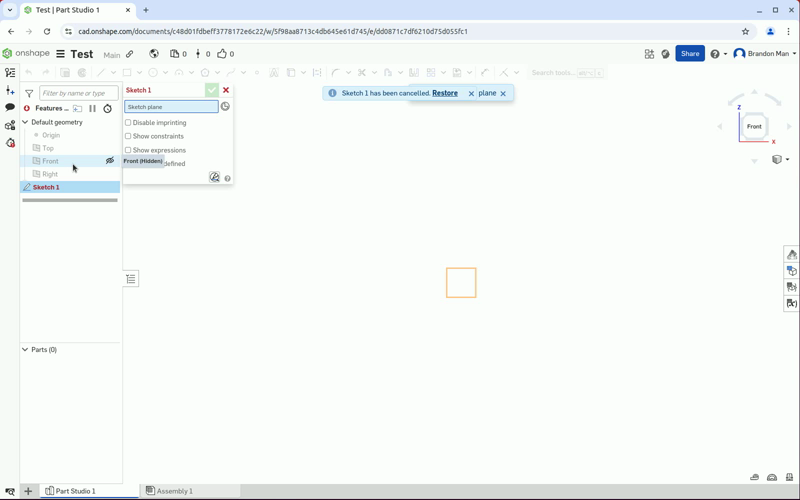
click(73, 163)
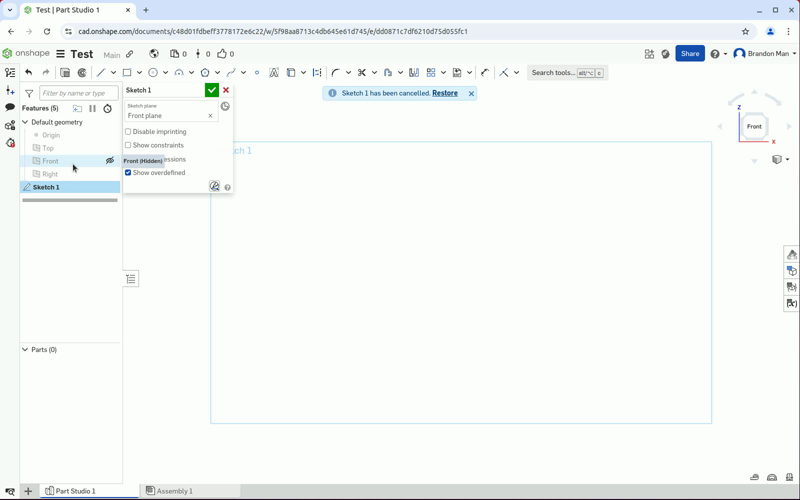
mouse_move(73, 352)
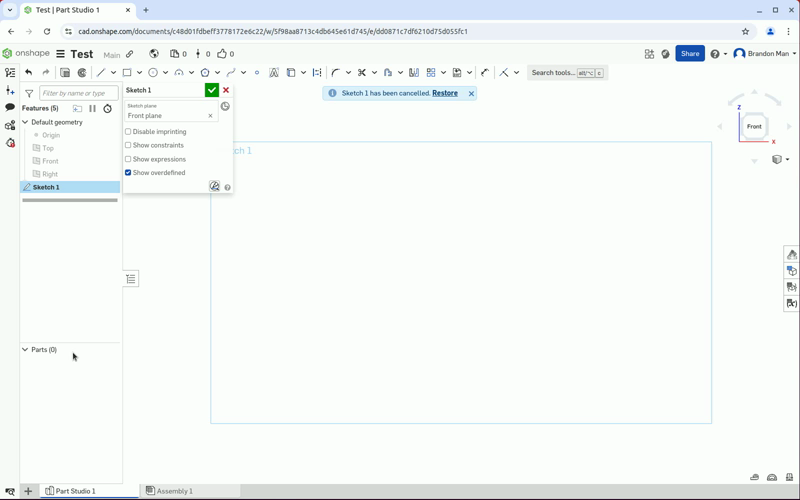
key(y)
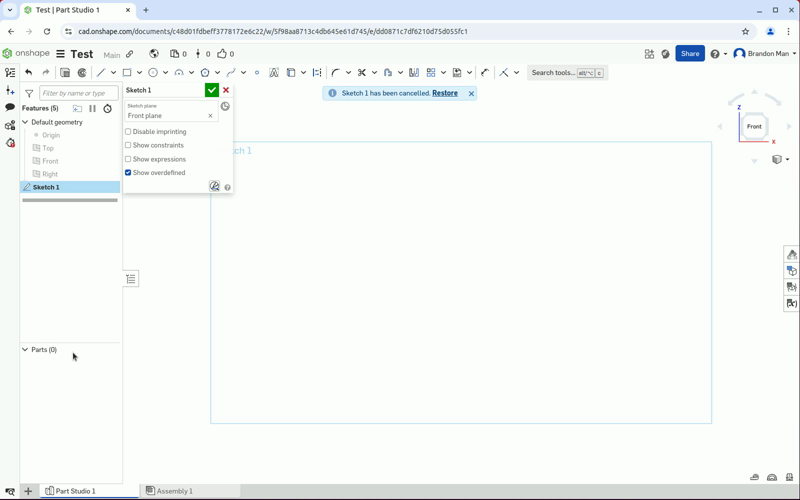
key(l)
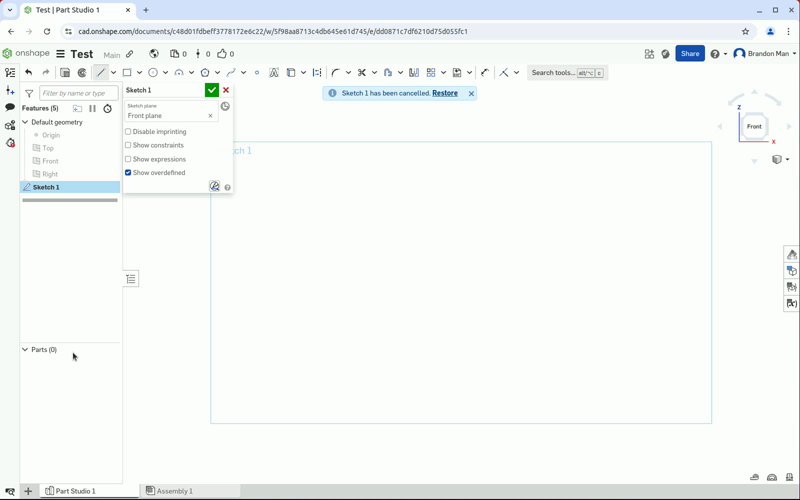
key_down(shift)
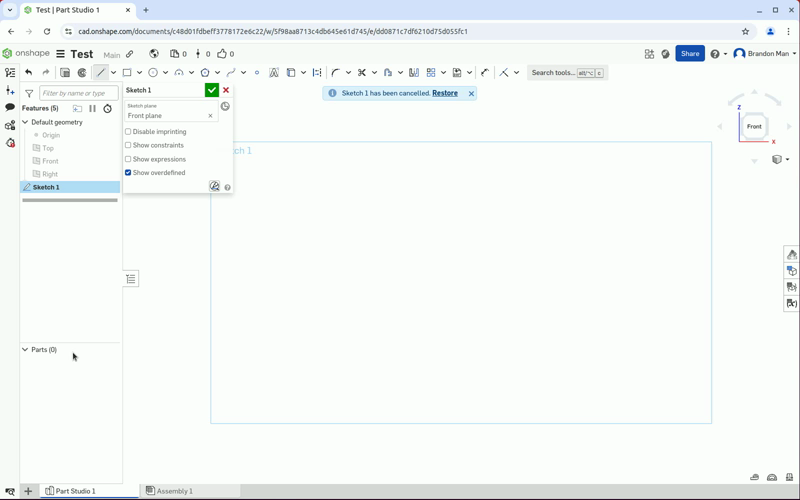
mouse_move(395, 348)
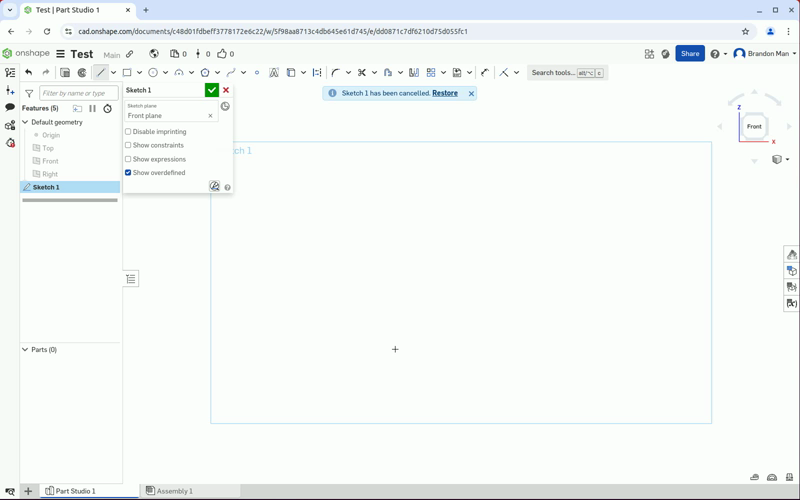
click(395, 348)
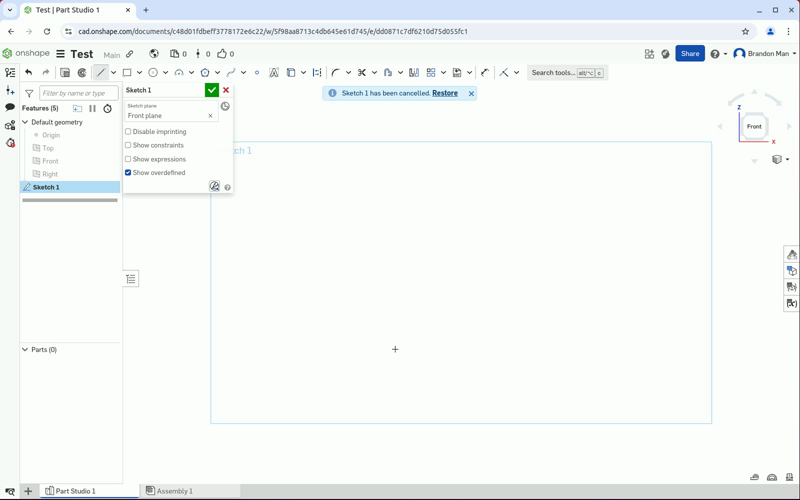
key_up(shift)
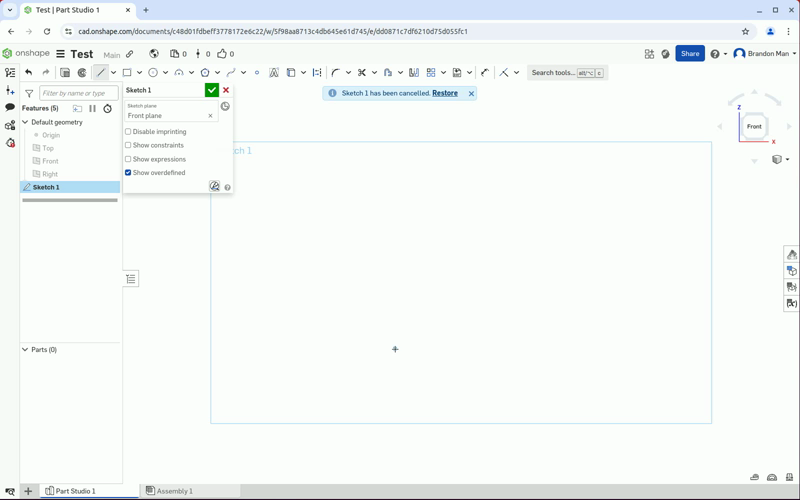
key_down(shift)
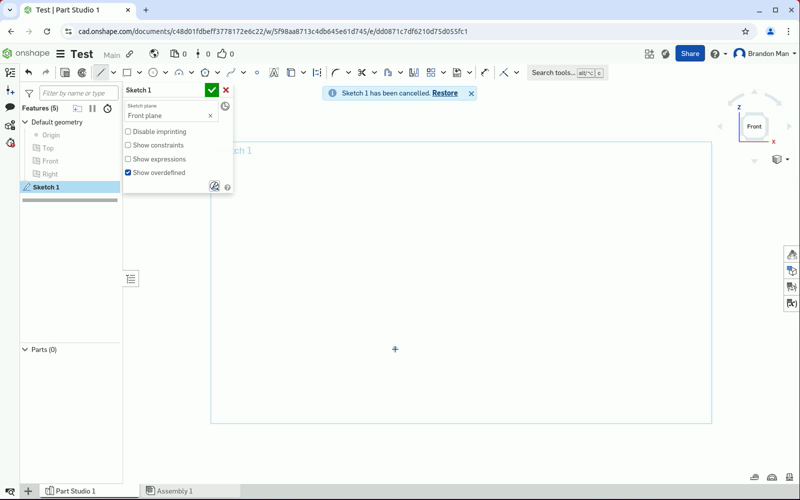
mouse_move(507, 348)
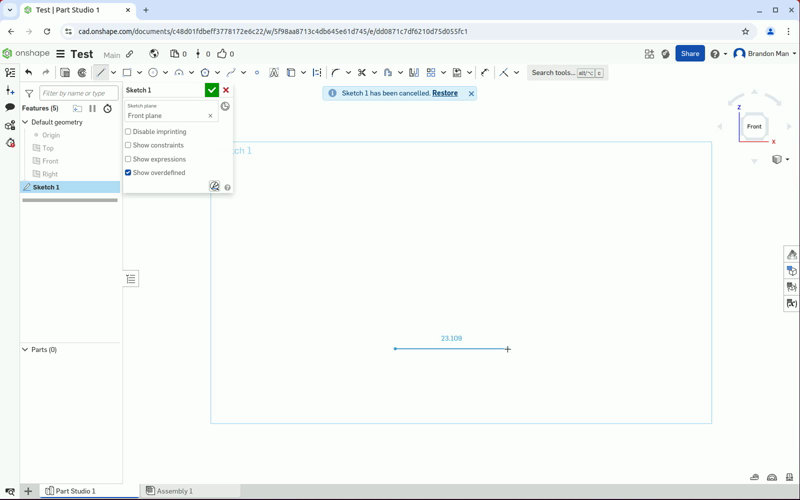
click(507, 348)
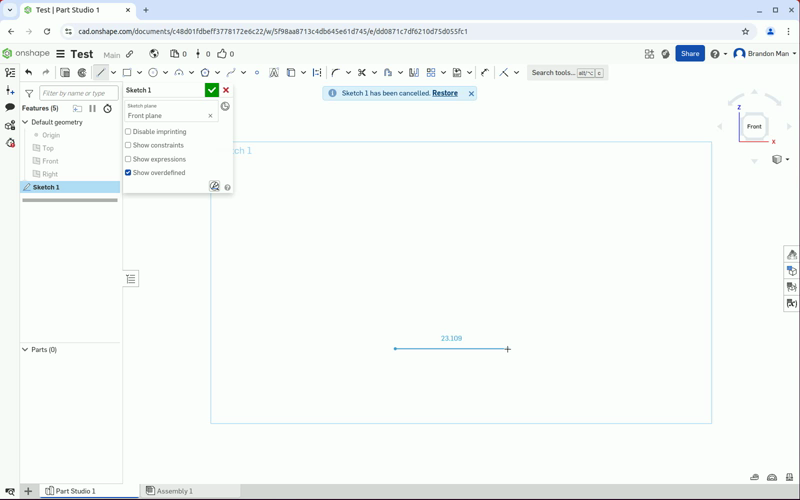
key_up(shift)
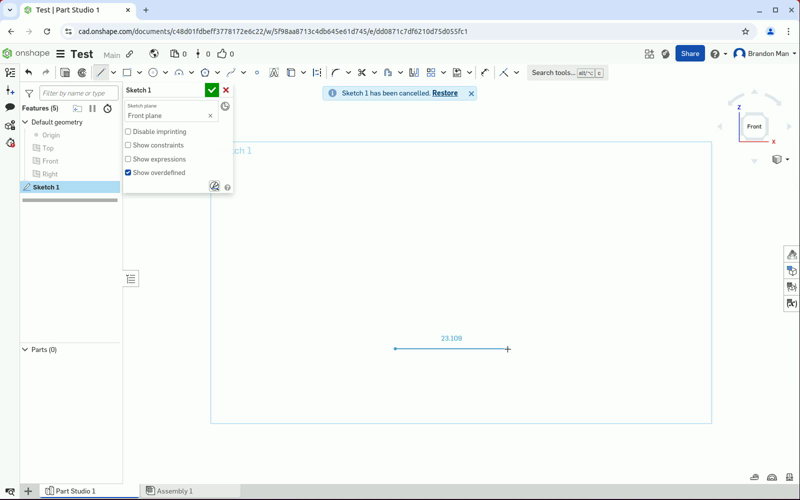
key_down(shift)
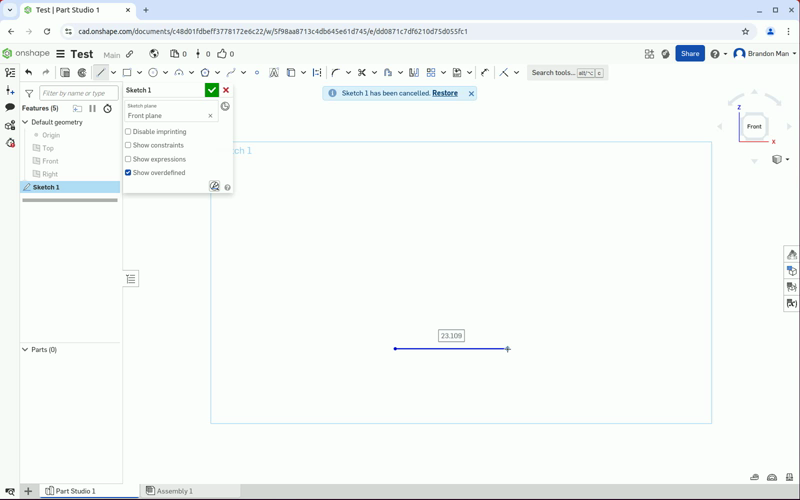
mouse_move(507, 236)
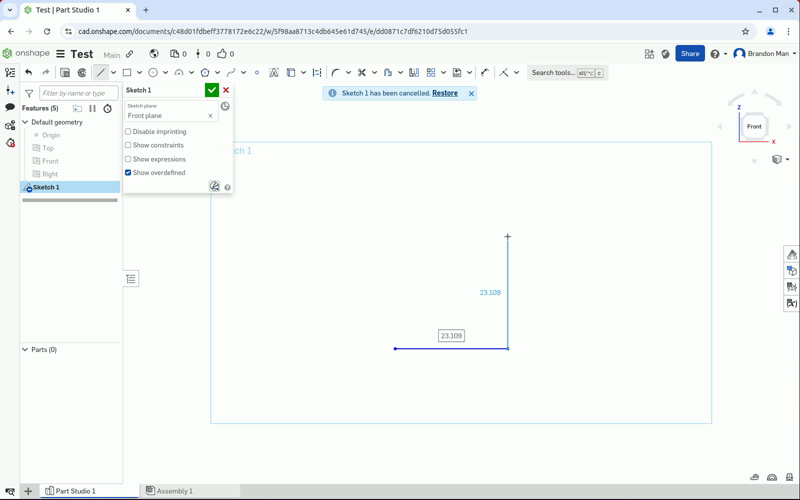
click(507, 236)
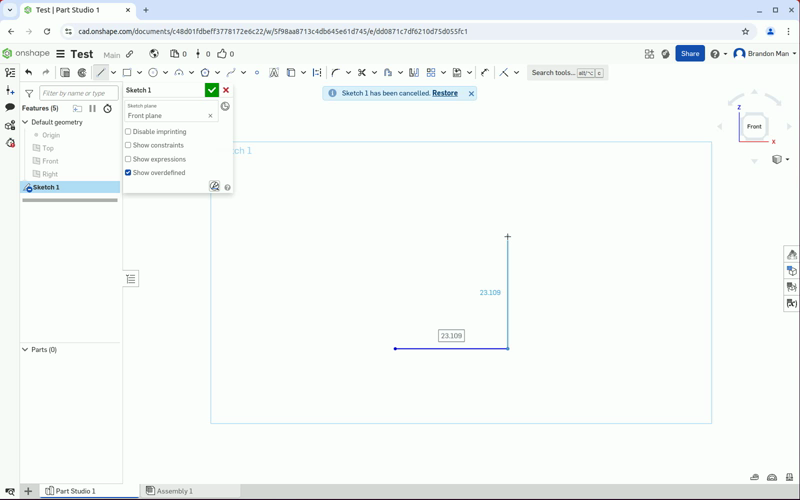
key_up(shift)
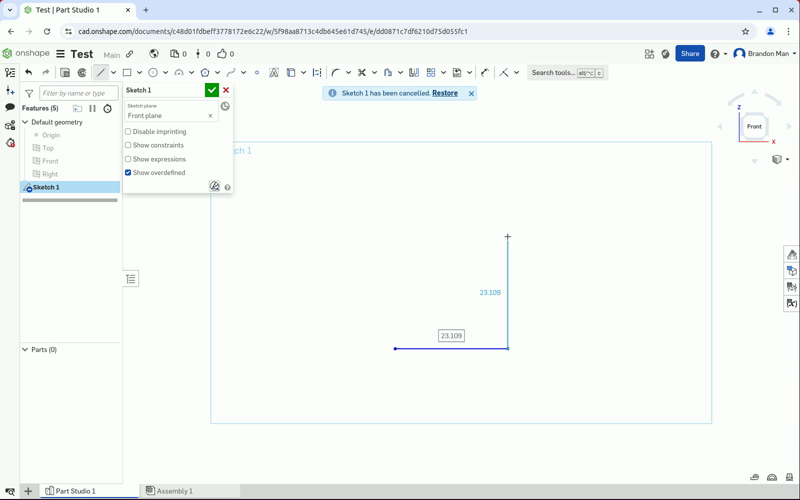
key_down(shift)
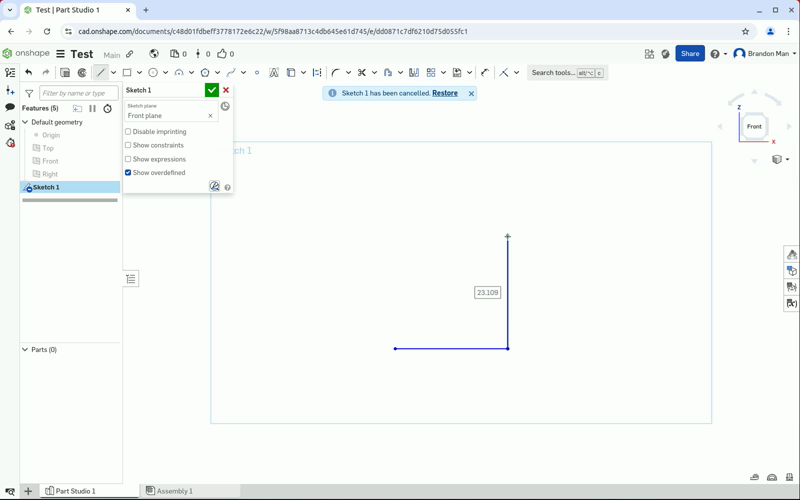
mouse_move(395, 236)
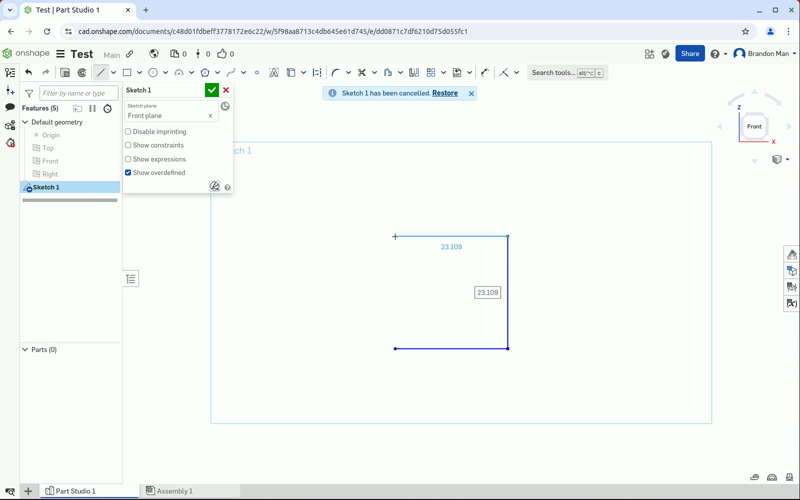
click(395, 236)
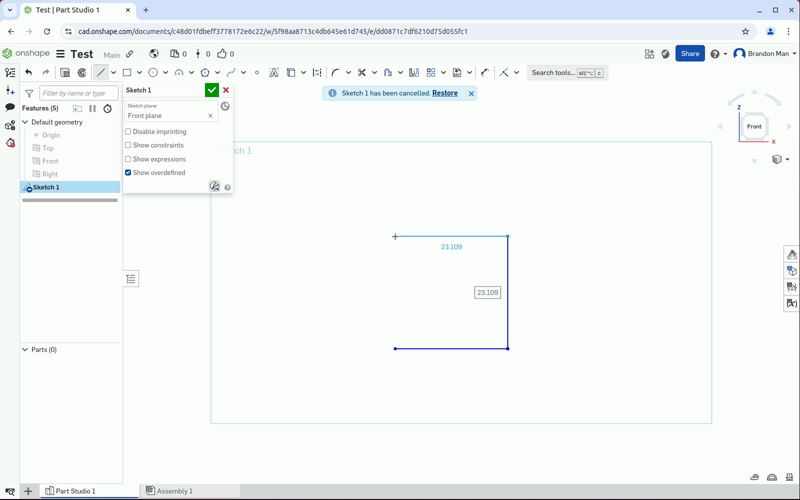
key_up(shift)
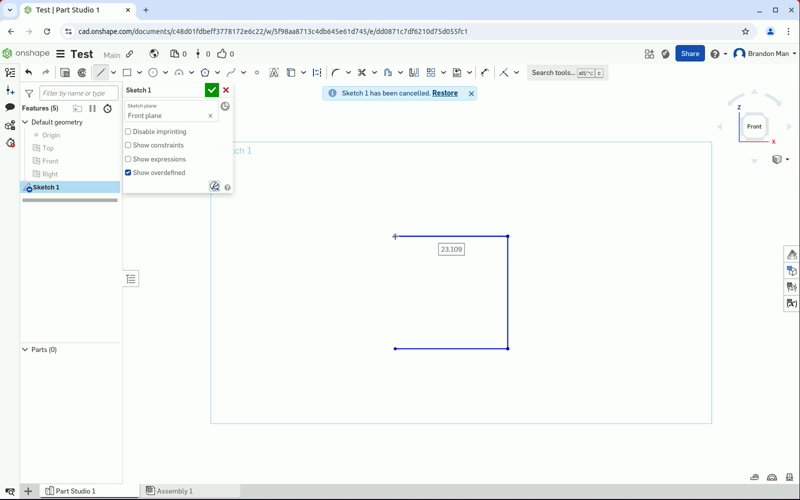
key_down(shift)
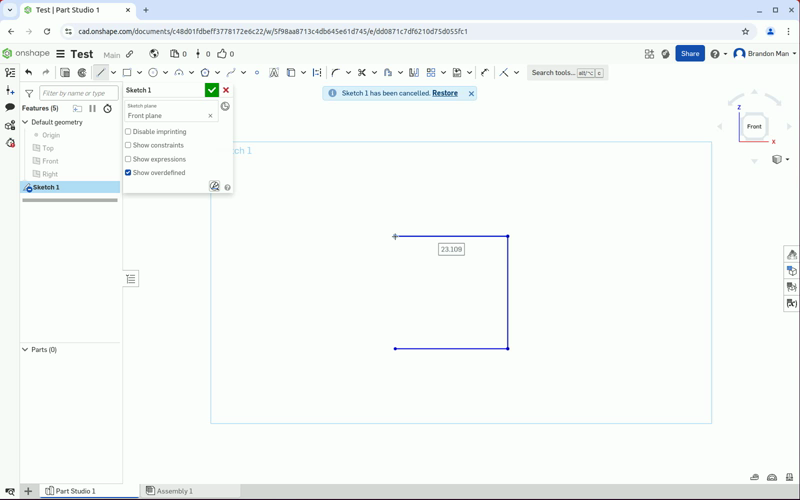
mouse_move(395, 348)
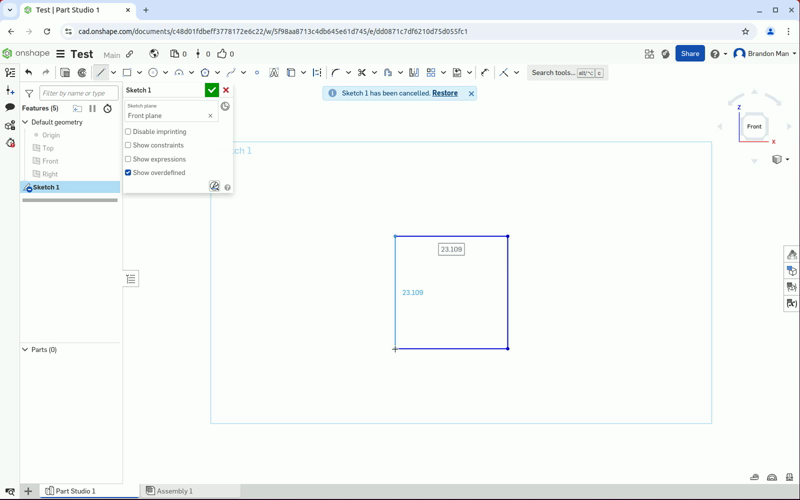
key_up(shift)
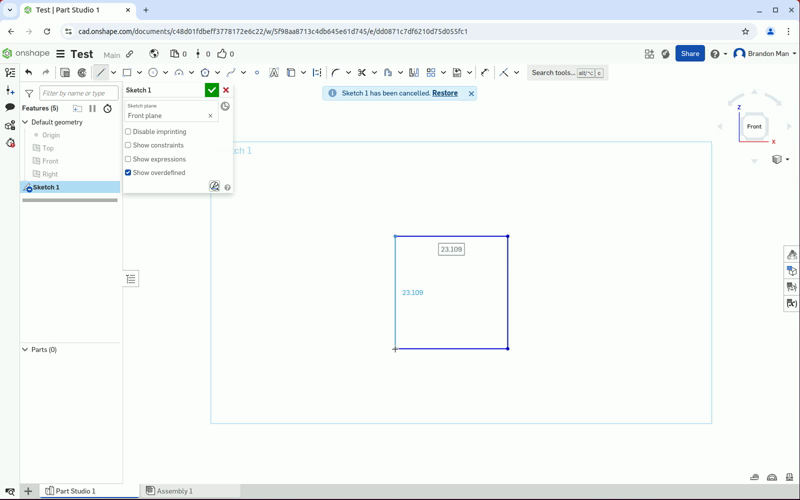
click(395, 348)
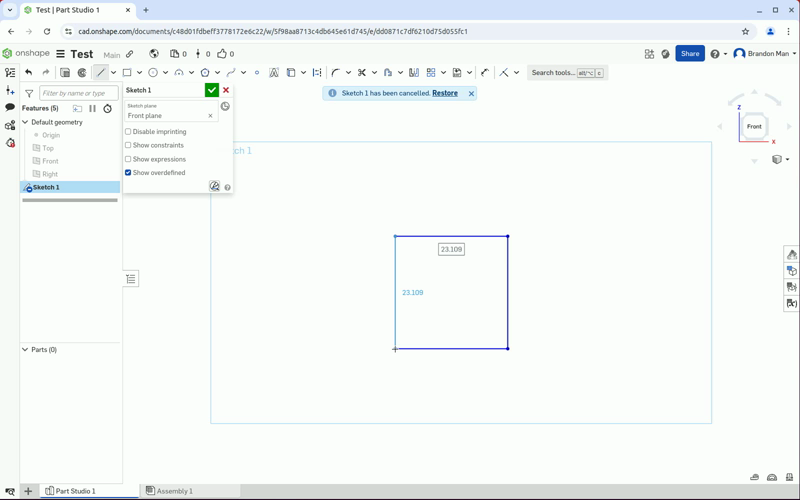
key(esc)
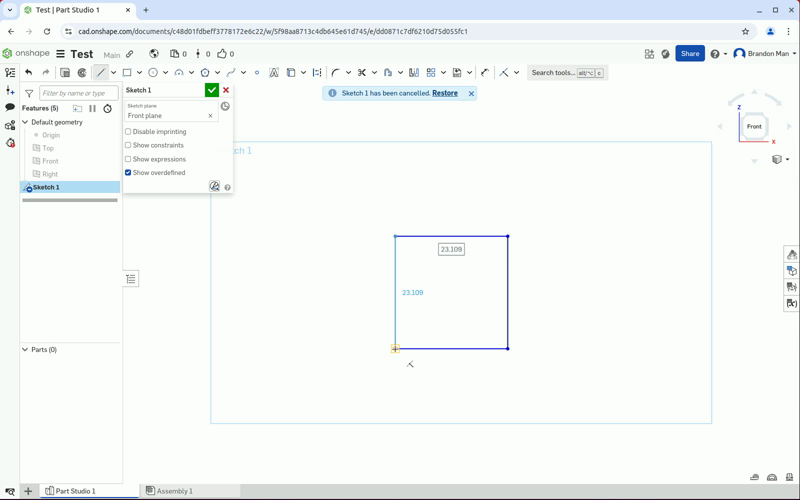
mouse_move(413, 333)
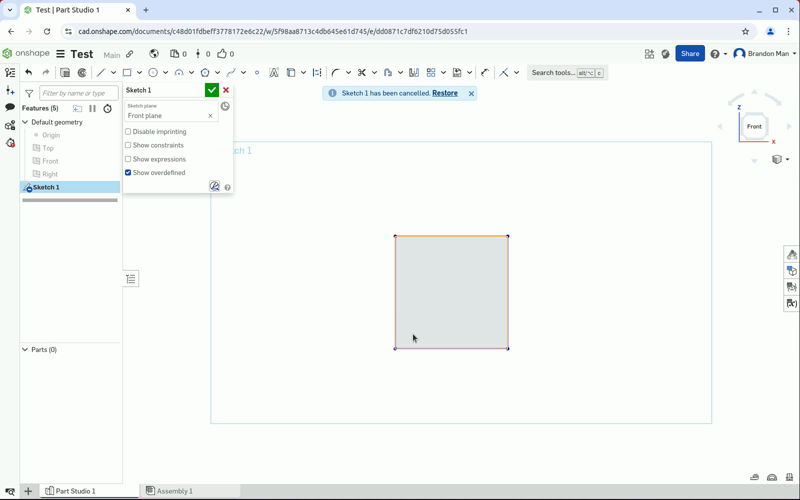
click(413, 333)
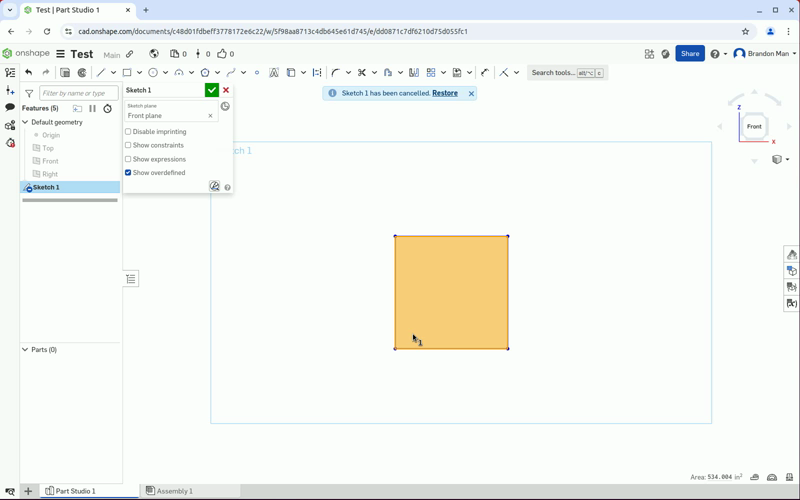
mouse_move(73, 352)
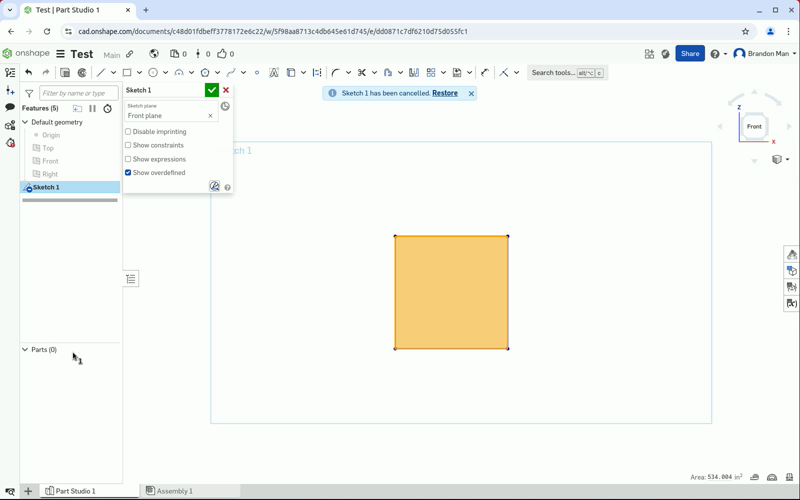
key(shift+y)
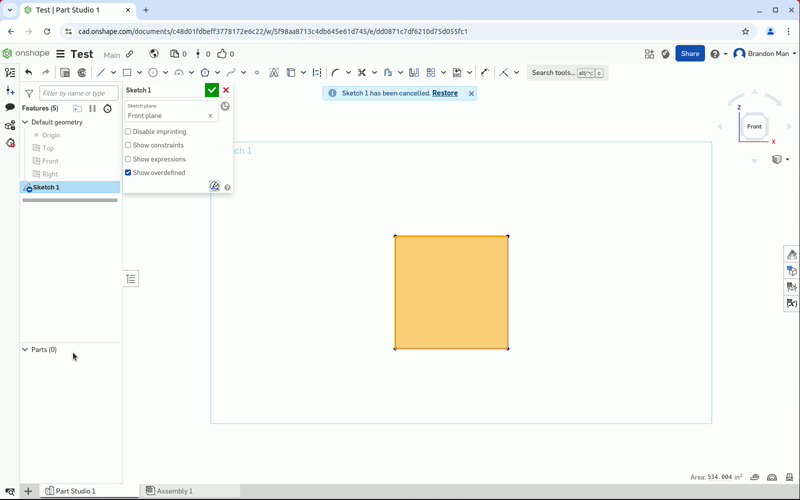
key(shift+e)
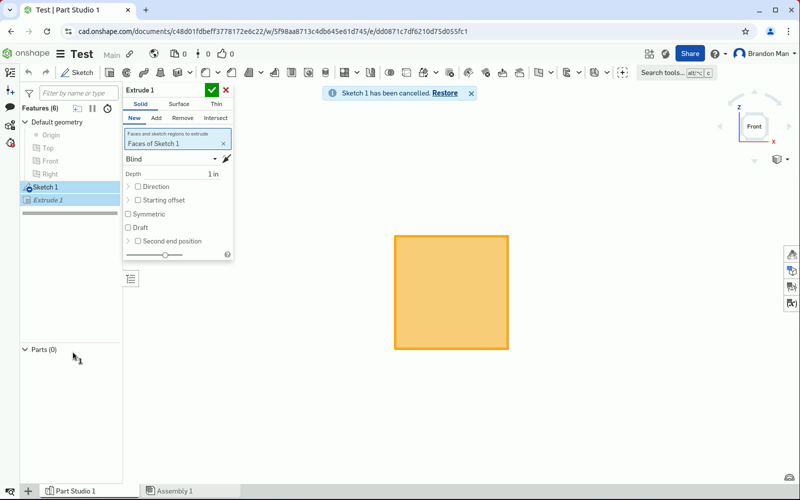
mouse_move(143, 106)
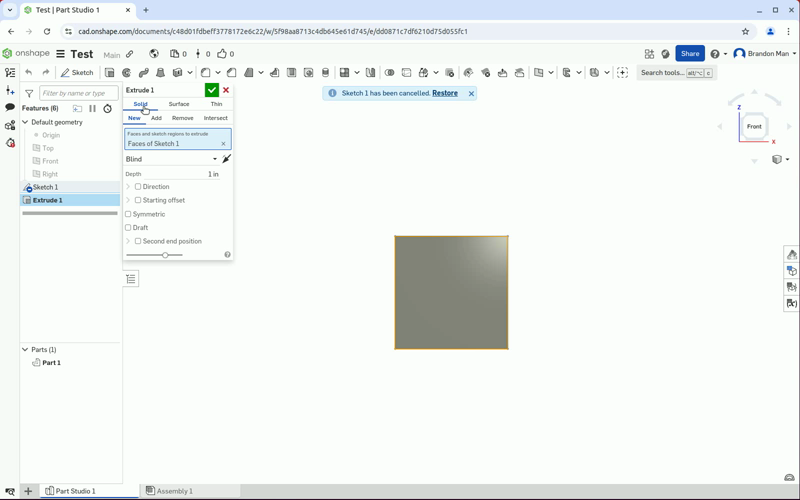
click(143, 106)
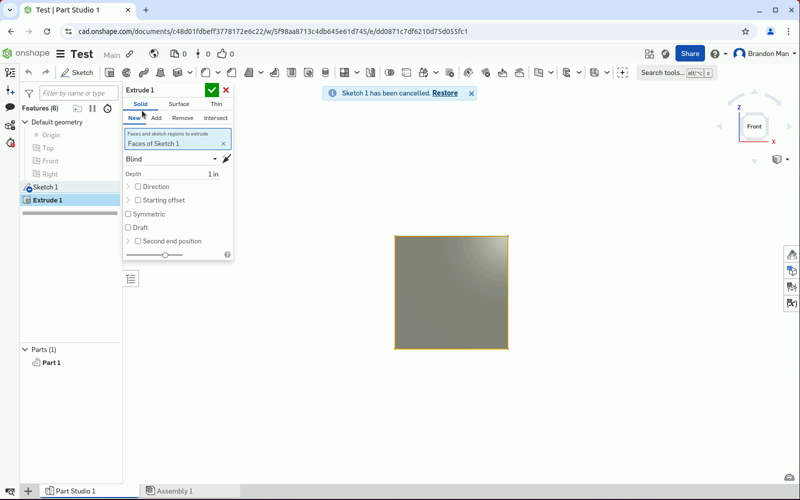
mouse_move(137, 120)
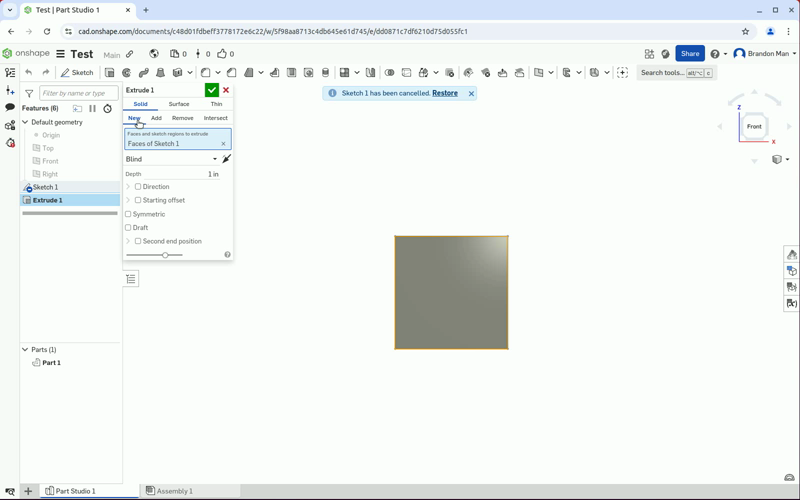
click(137, 120)
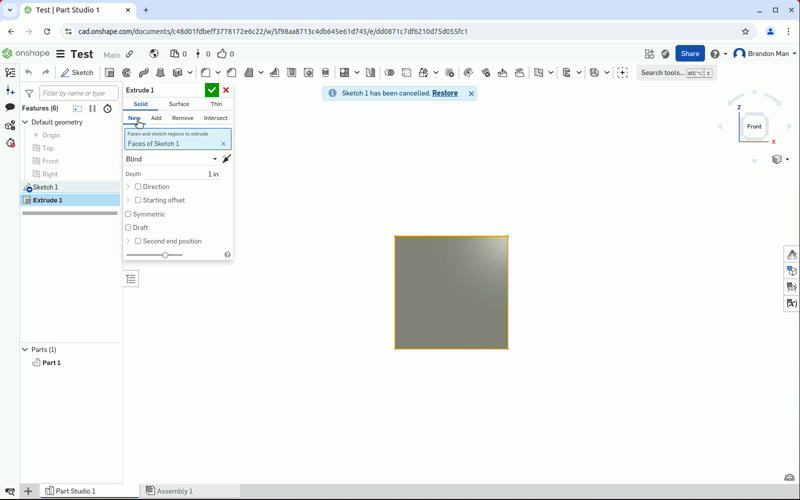
key(tab, 4)
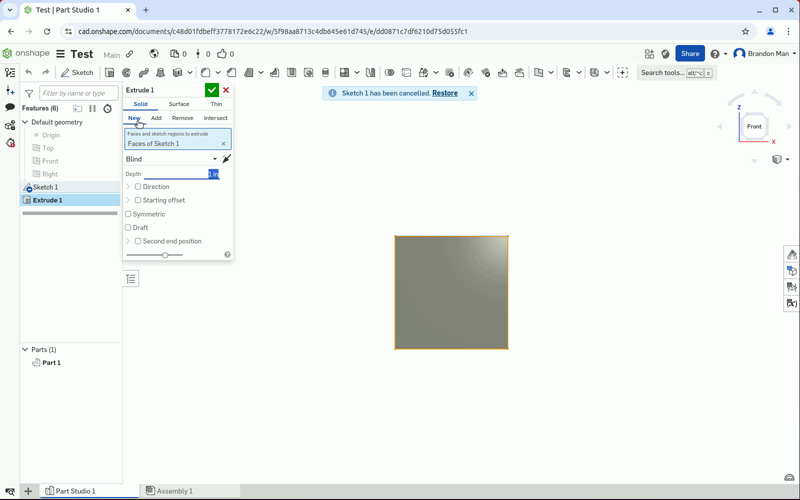
text(-23.108)
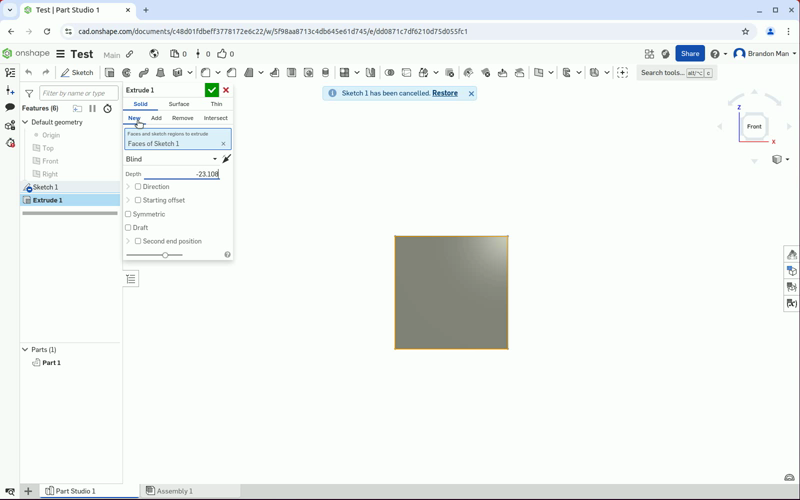
key(enter)
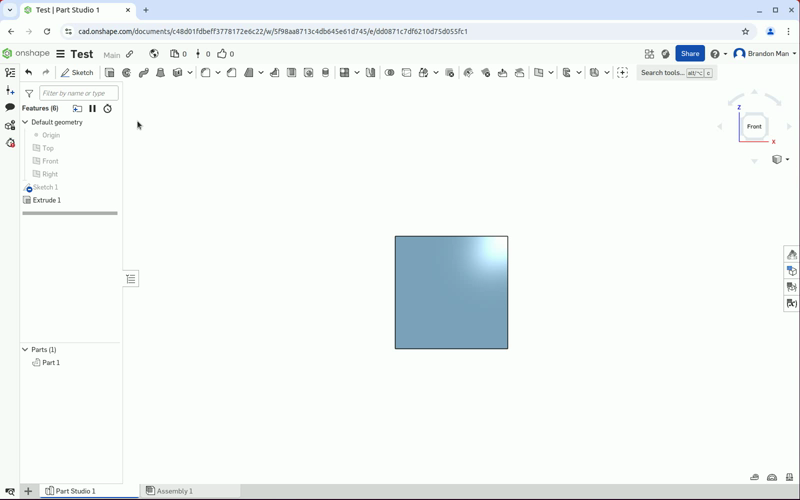
key(shift+h)
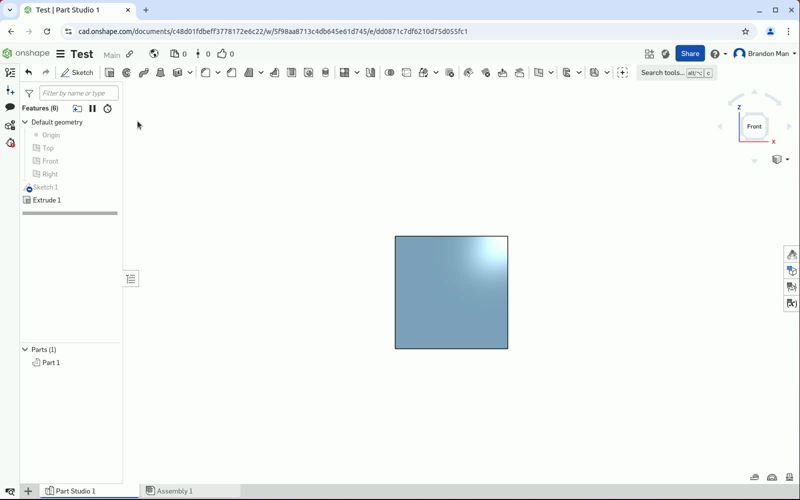
key(shift+h)
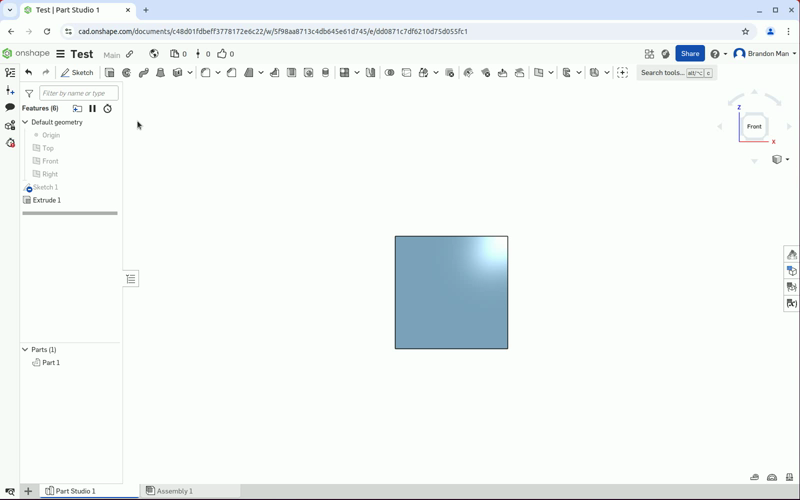
mouse_move(73, 189)
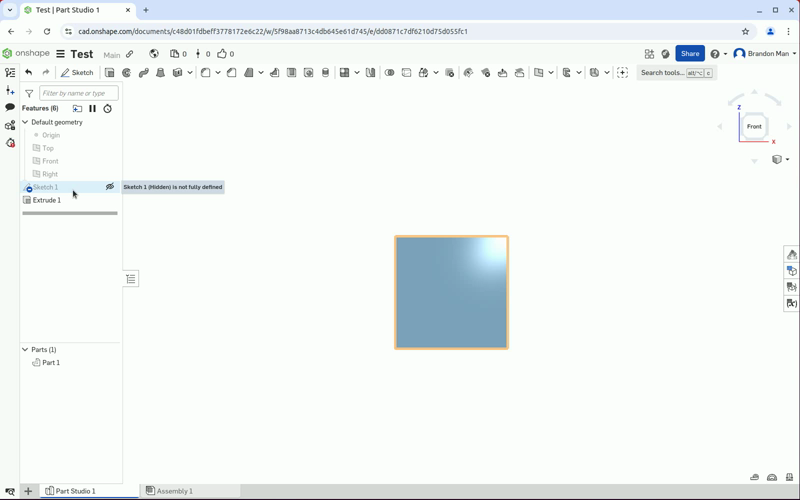
click(73, 189)
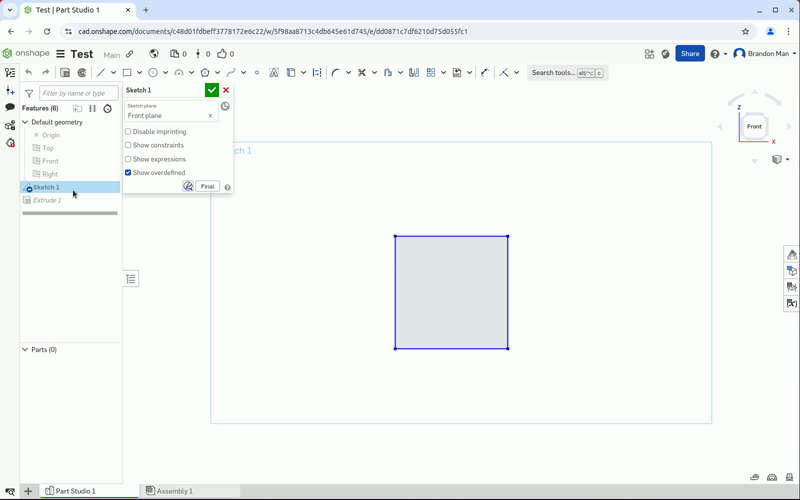
mouse_move(229, 92)
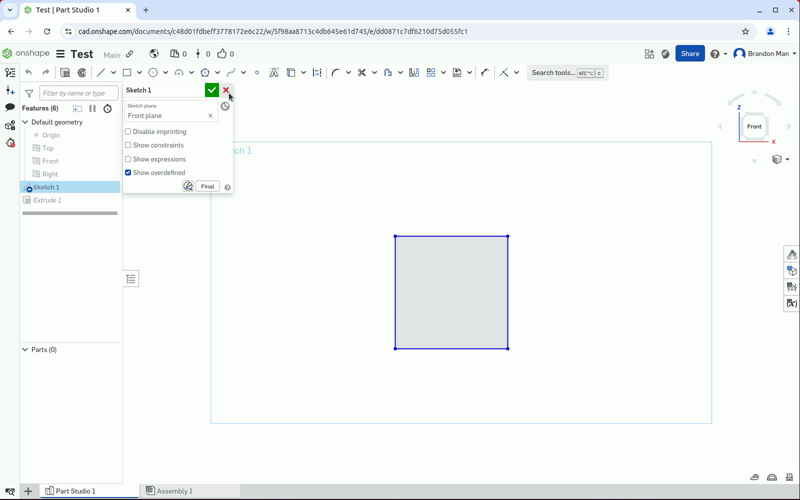
click(229, 92)
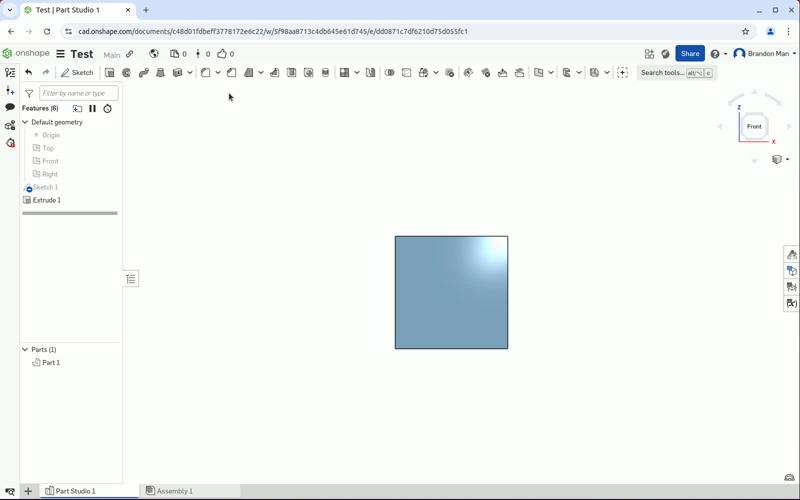
mouse_move(73, 352)
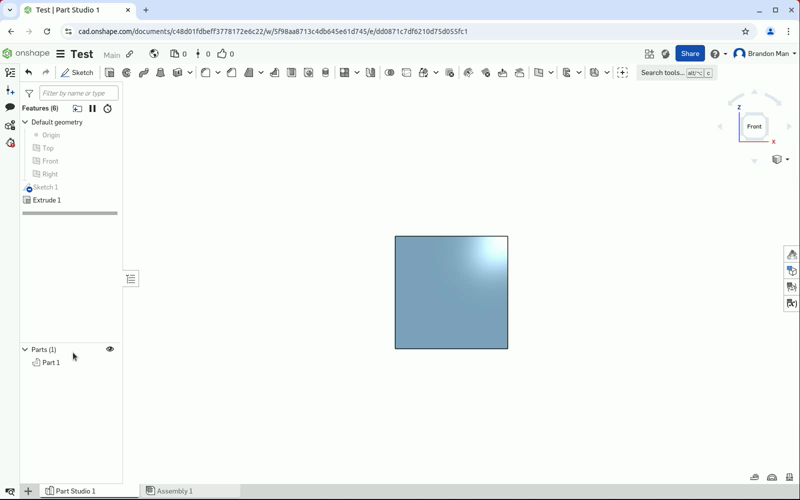
key(y)
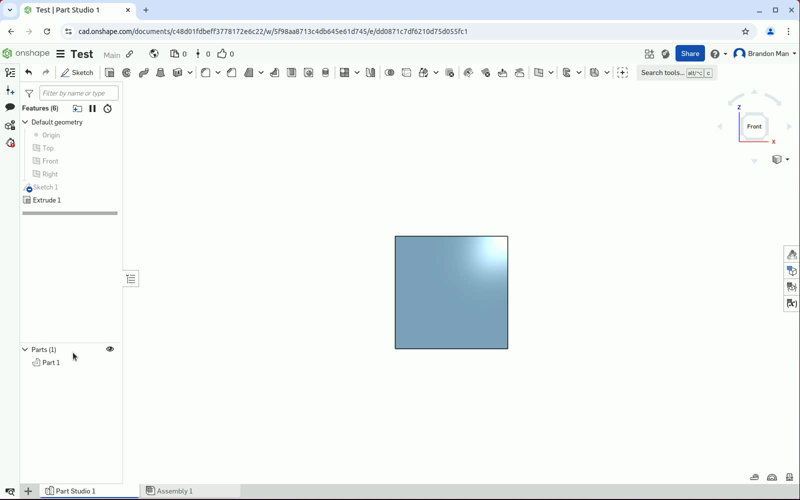
key(shift+p)
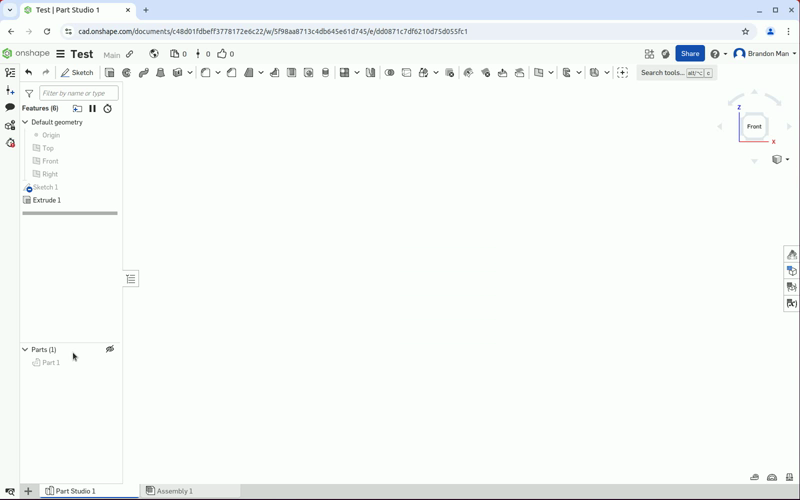
key(space)
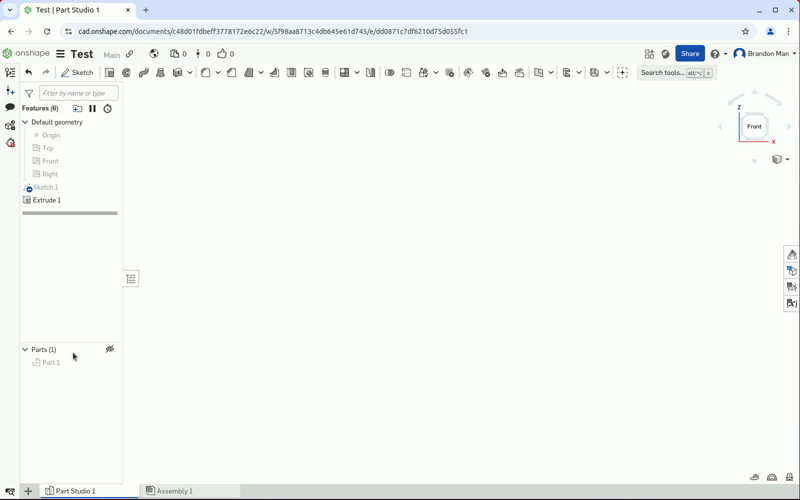
key_down(shift)
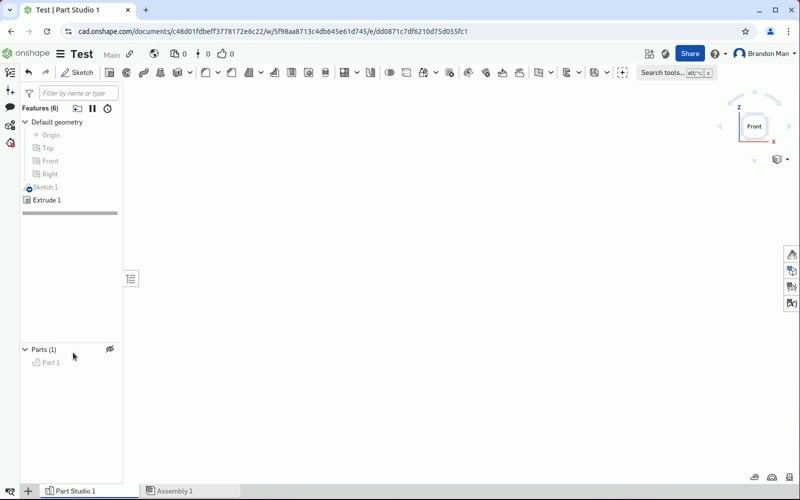
key(left)
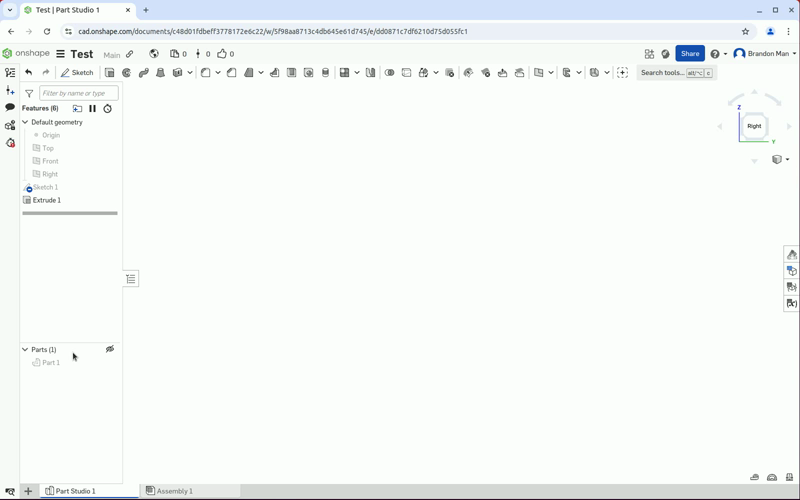
key_up(shift)
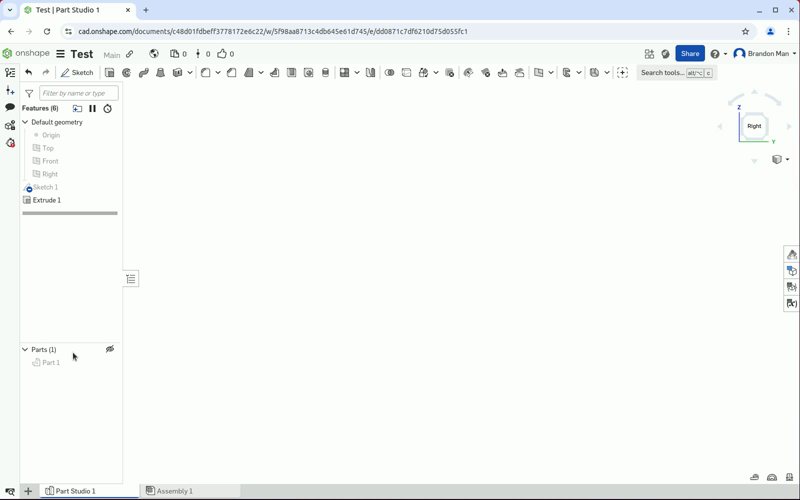
mouse_move(73, 352)
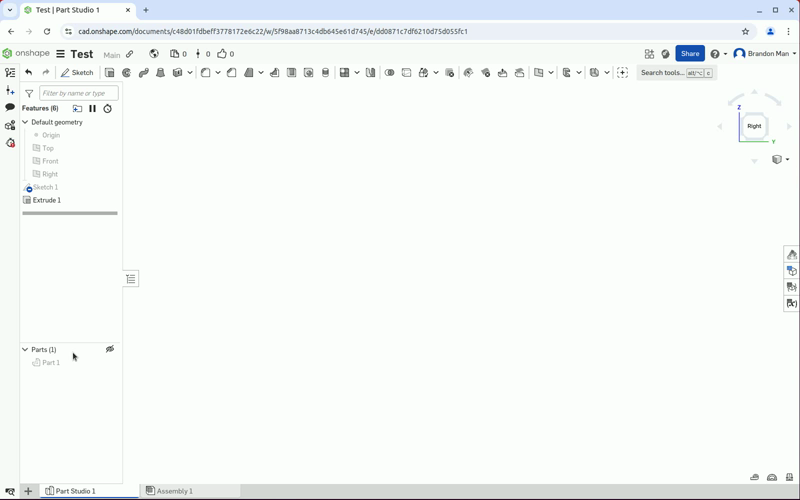
key(shift+y)
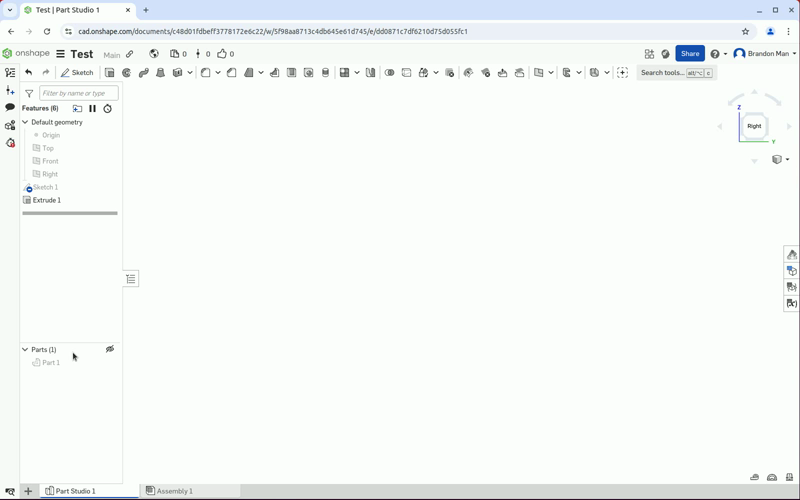
key(shift+s)
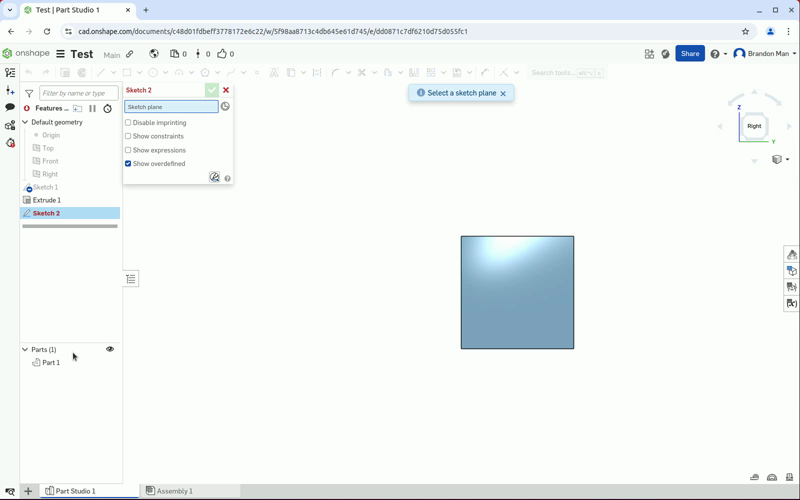
mouse_move(73, 176)
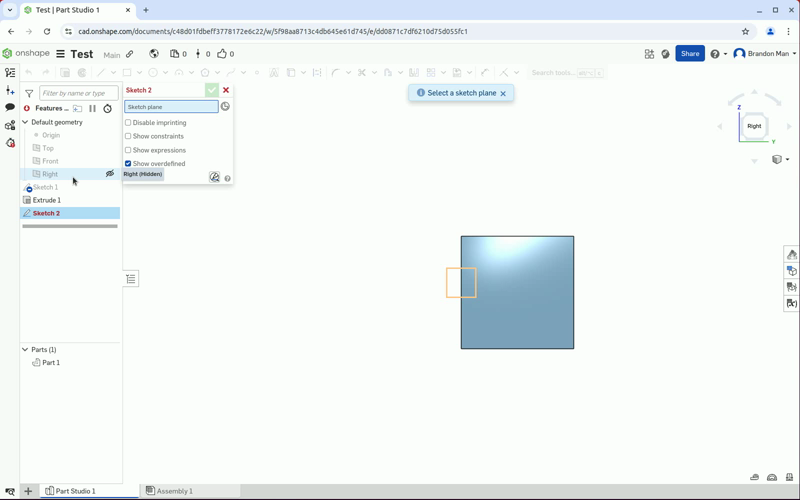
click(73, 176)
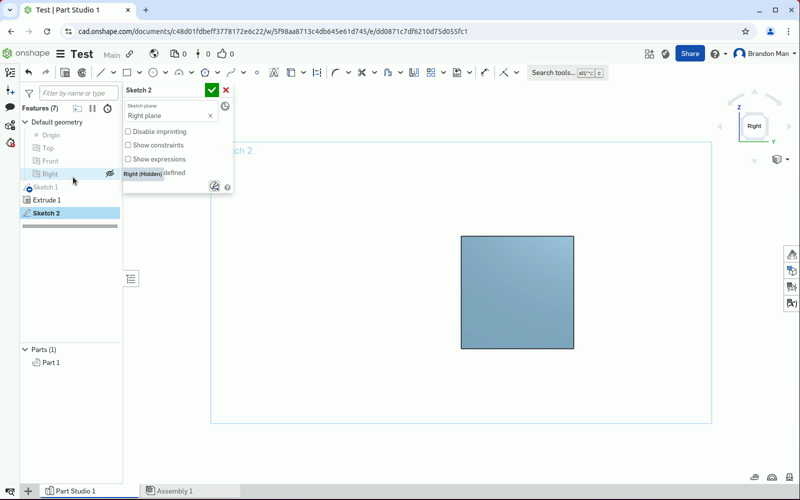
mouse_move(73, 352)
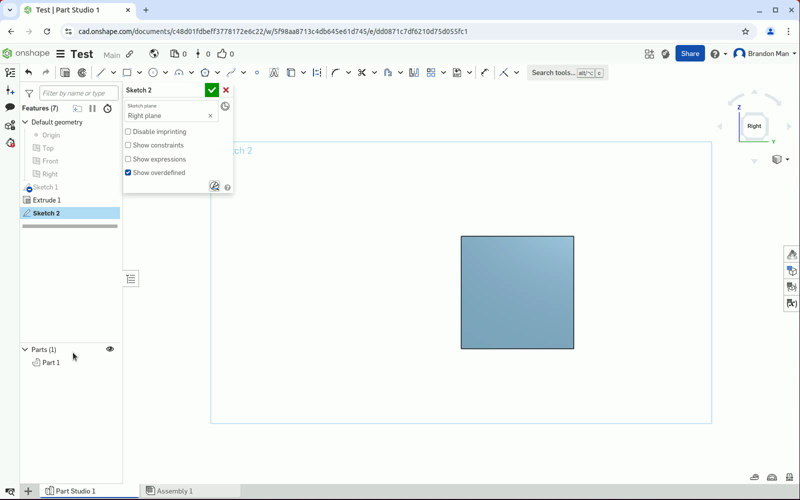
key(y)
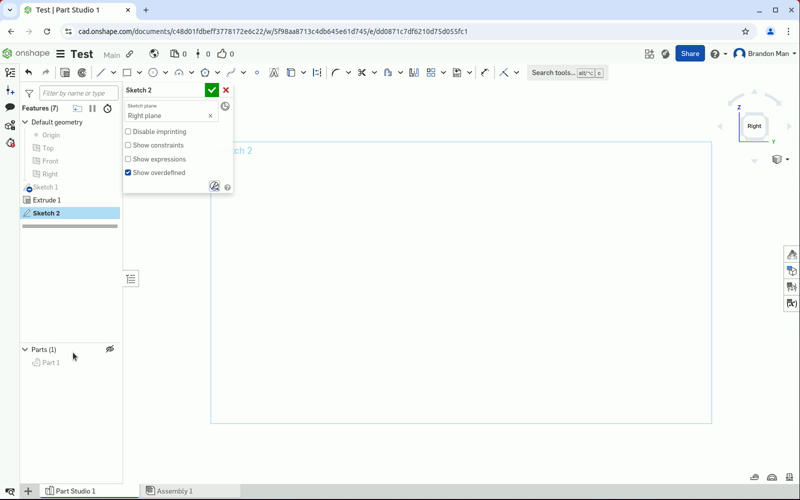
key(l)
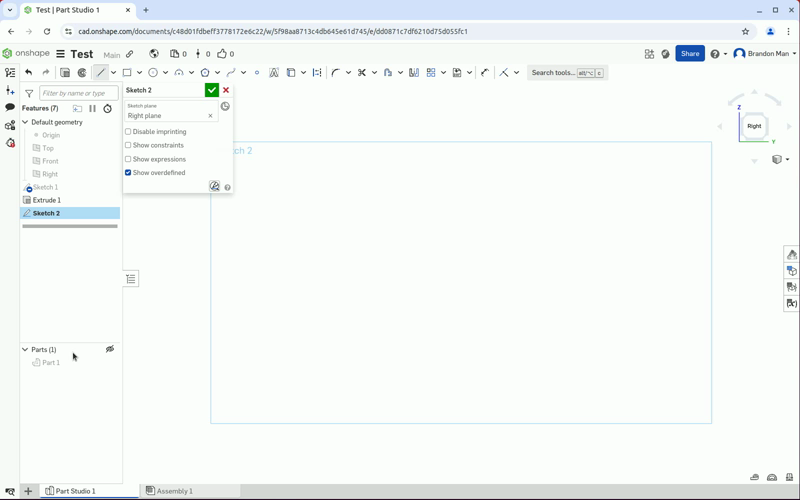
key_down(shift)
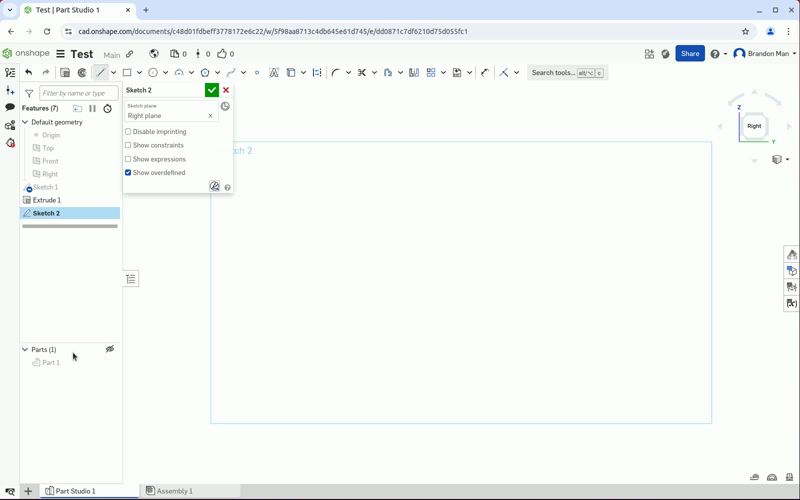
mouse_move(498, 348)
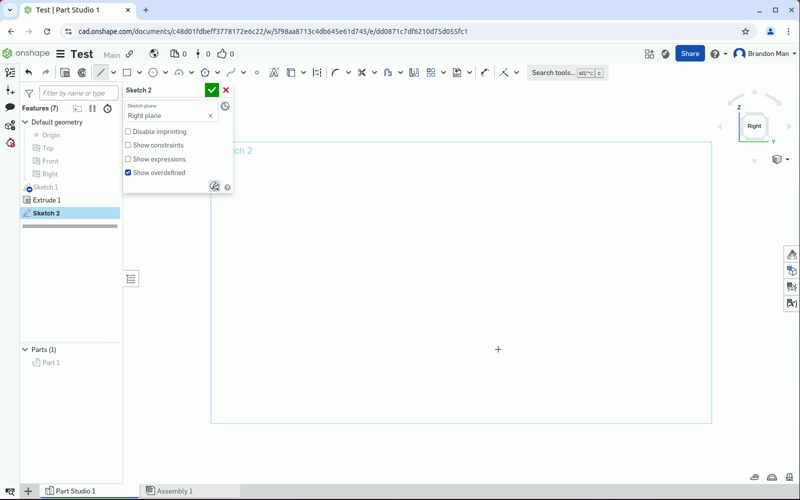
click(498, 348)
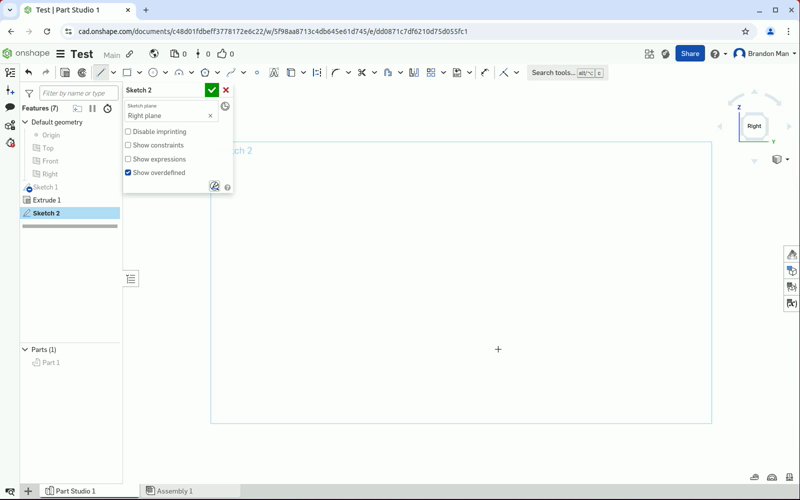
key_up(shift)
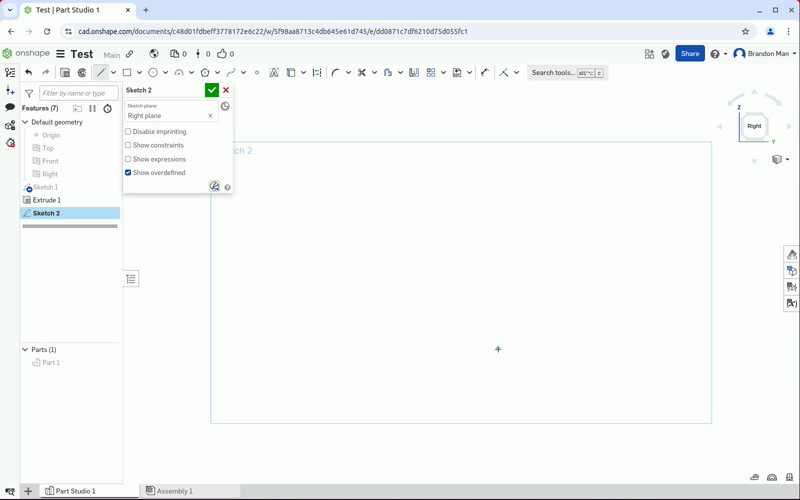
key_down(shift)
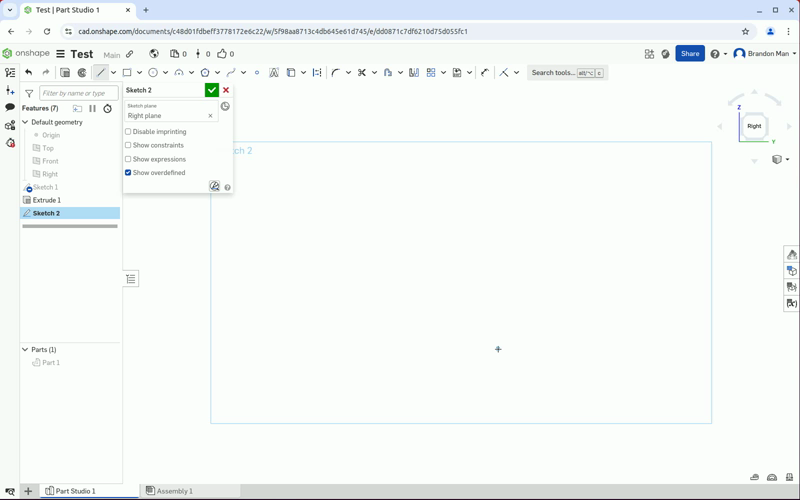
mouse_move(573, 349)
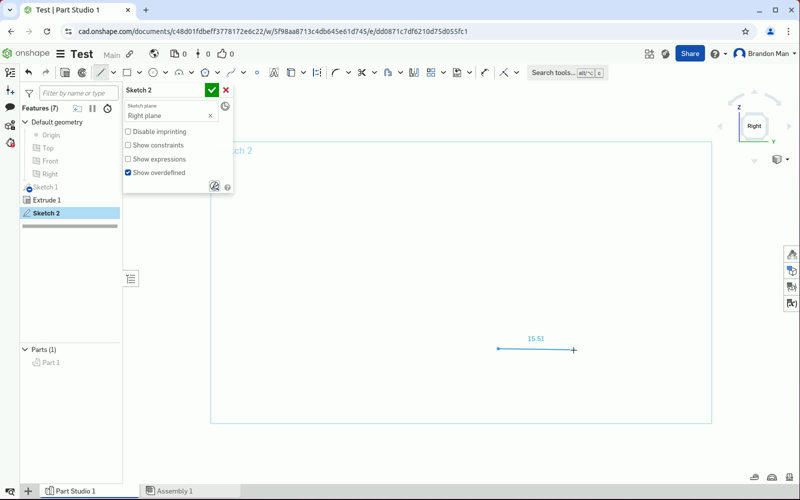
click(573, 349)
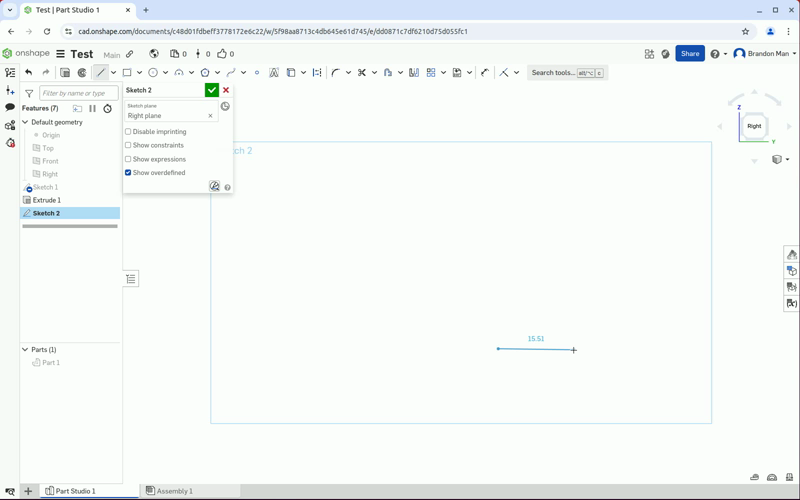
key_up(shift)
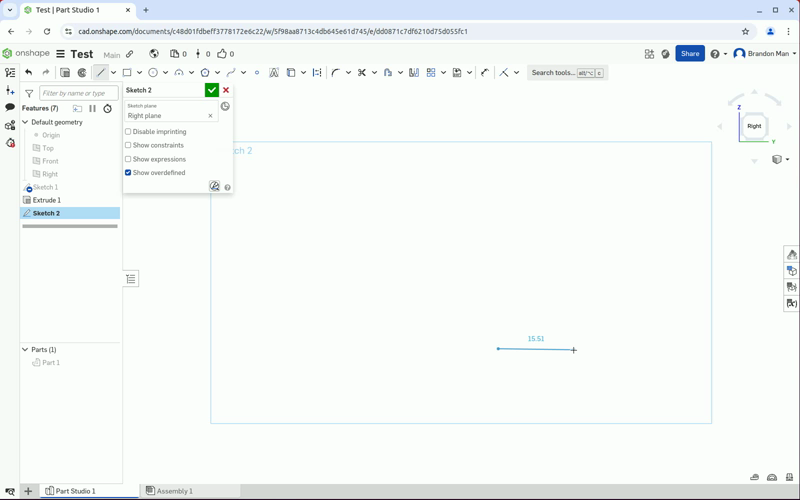
key_down(shift)
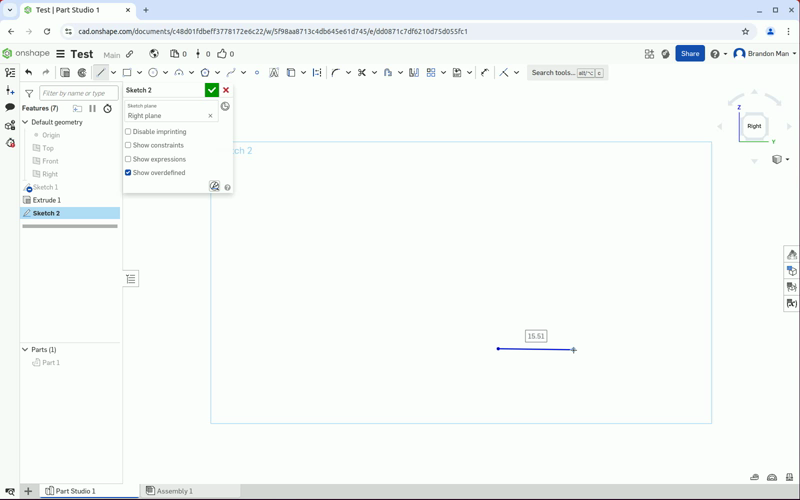
mouse_move(573, 282)
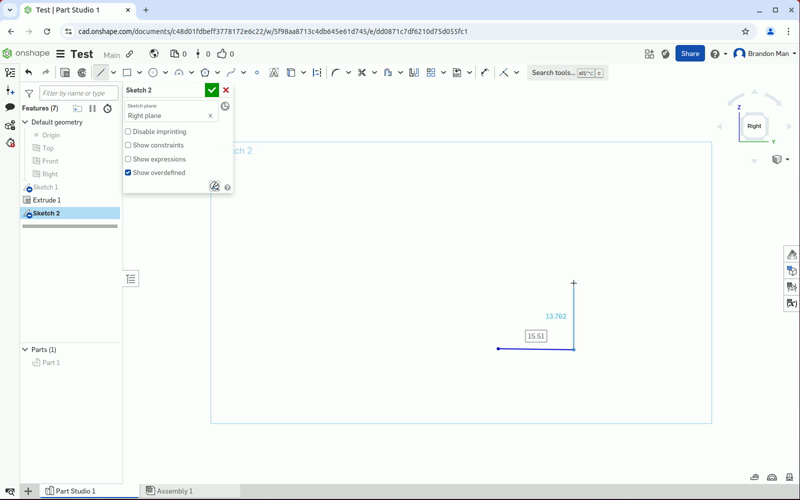
click(573, 282)
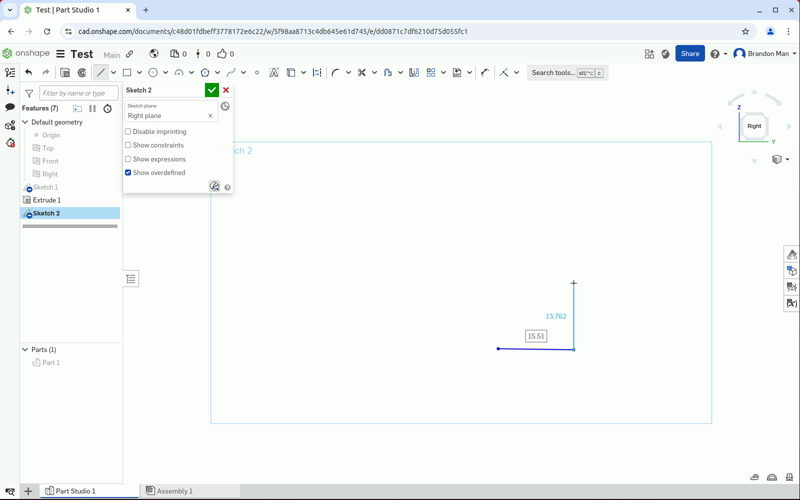
key_up(shift)
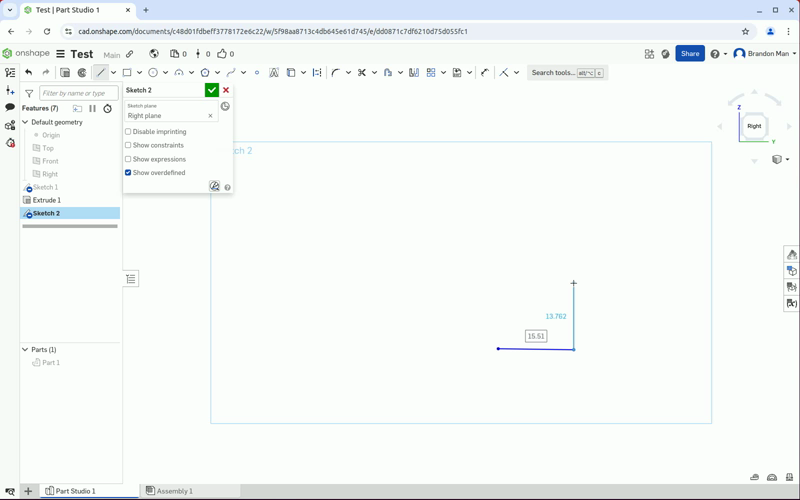
key_down(shift)
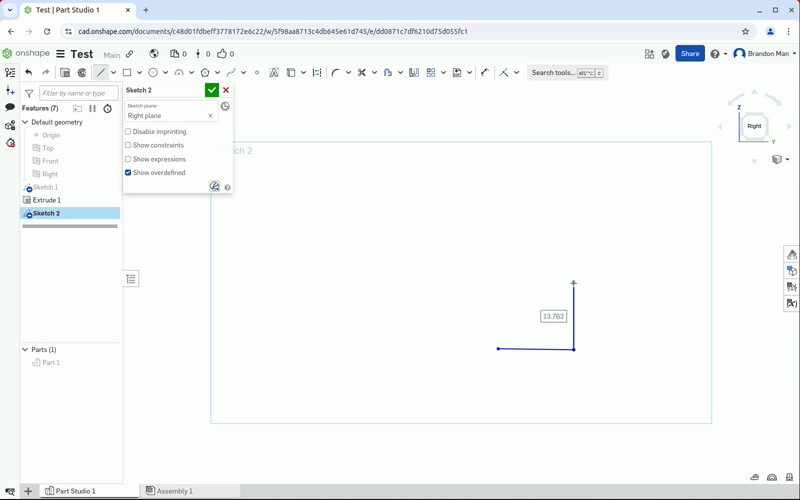
mouse_move(498, 348)
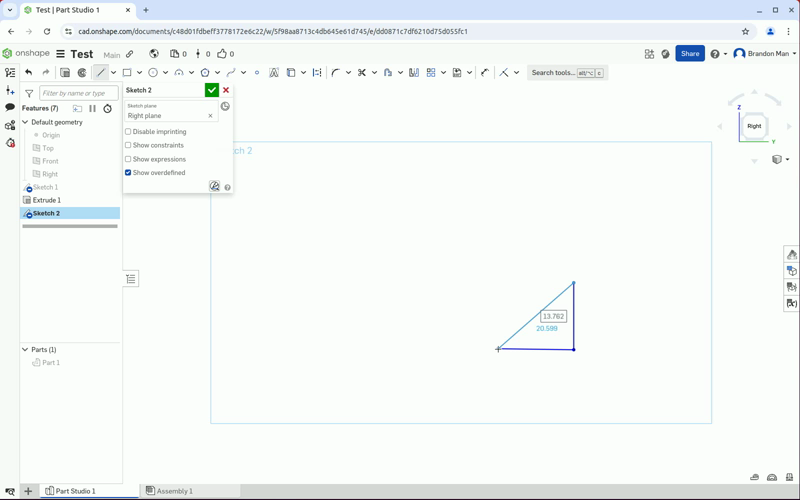
key_up(shift)
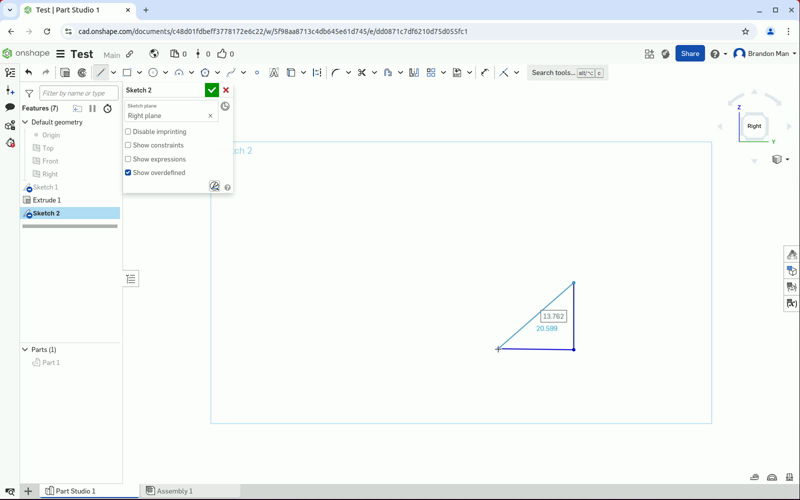
click(498, 348)
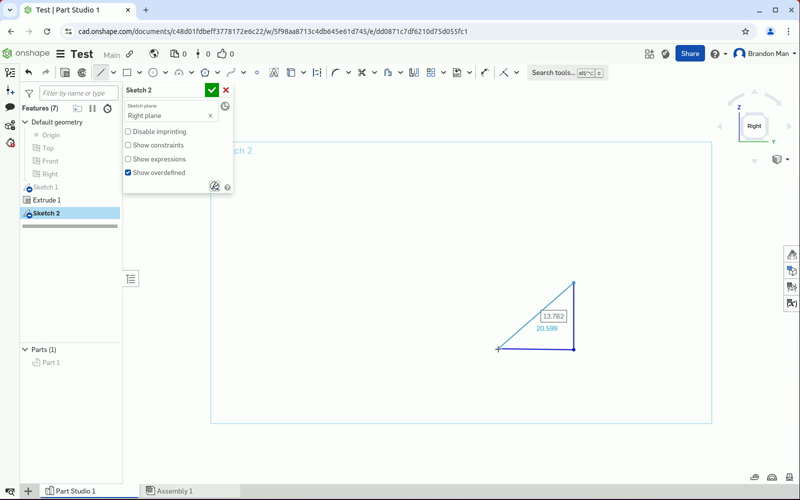
key(esc)
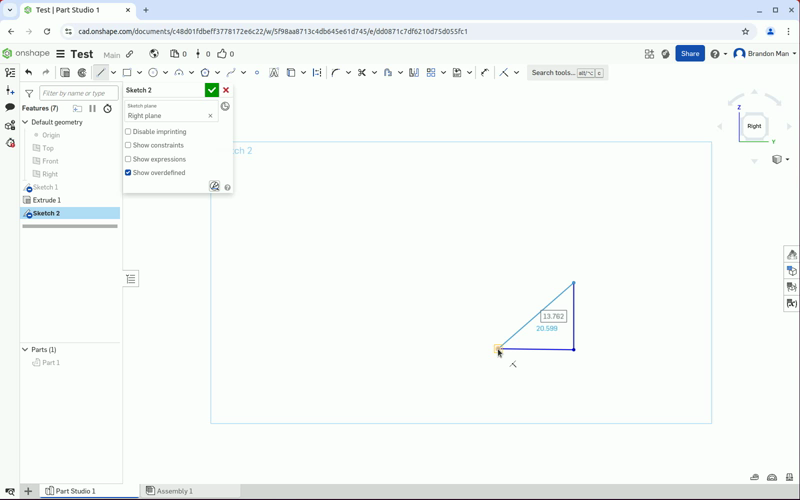
mouse_move(561, 347)
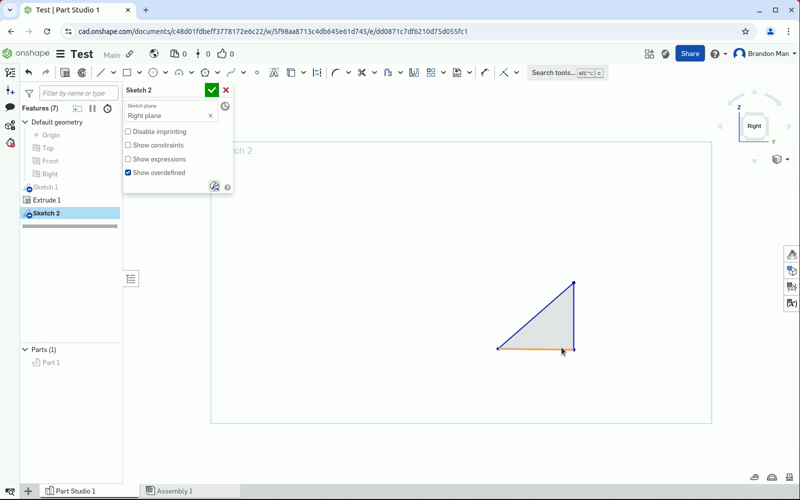
click(561, 347)
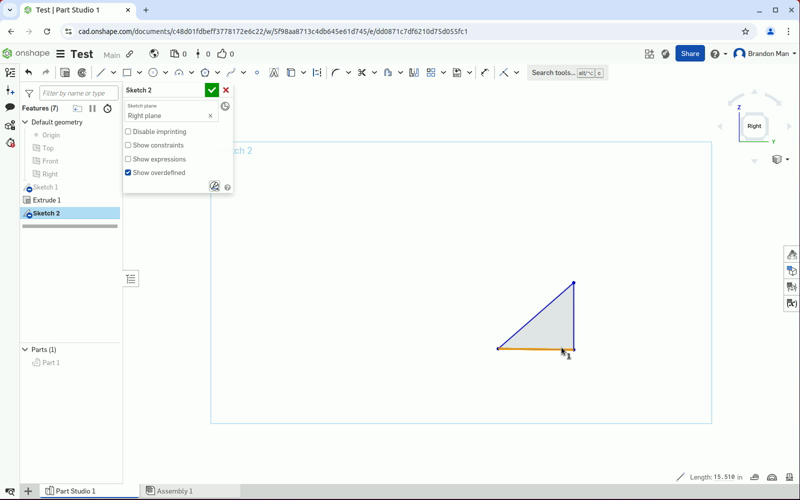
mouse_move(73, 352)
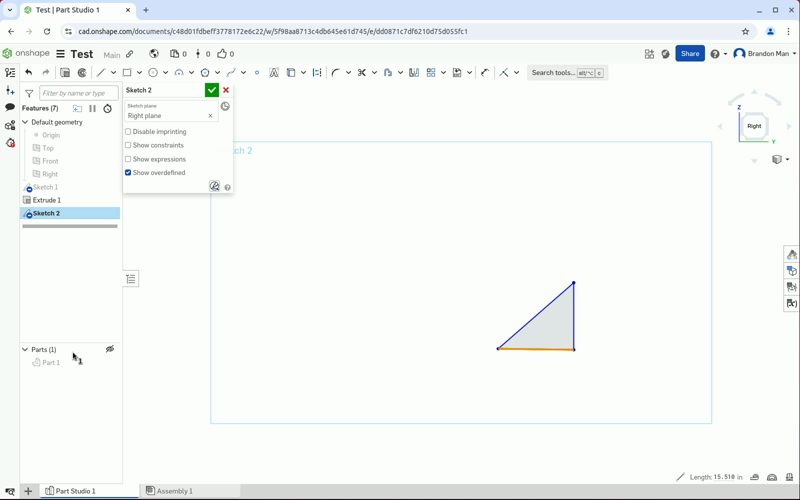
key(shift+y)
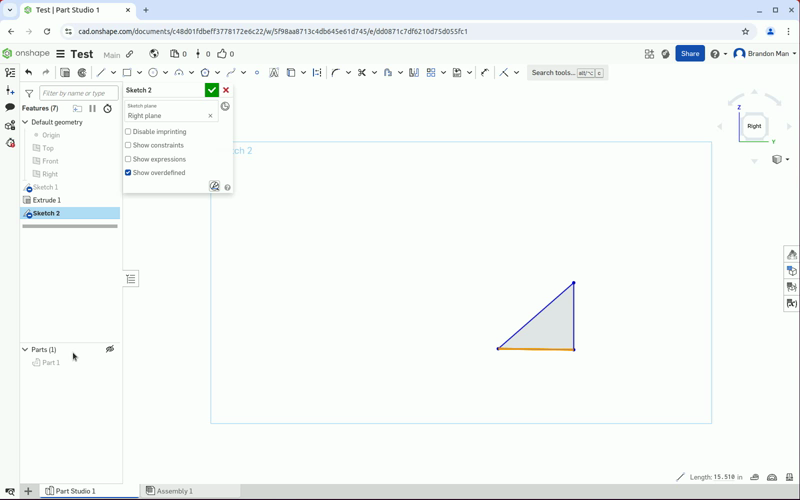
key(shift+e)
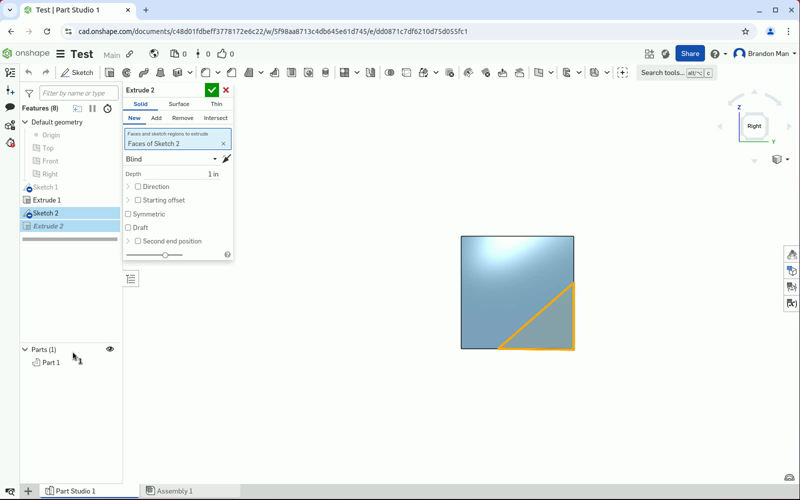
mouse_move(143, 106)
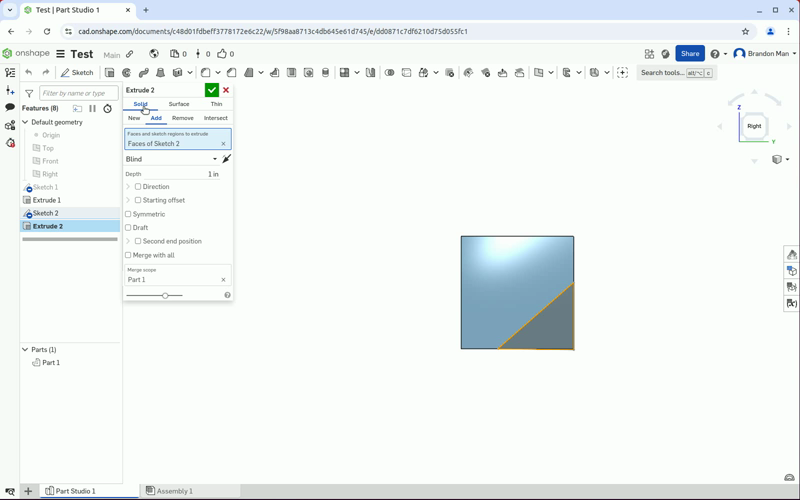
click(143, 106)
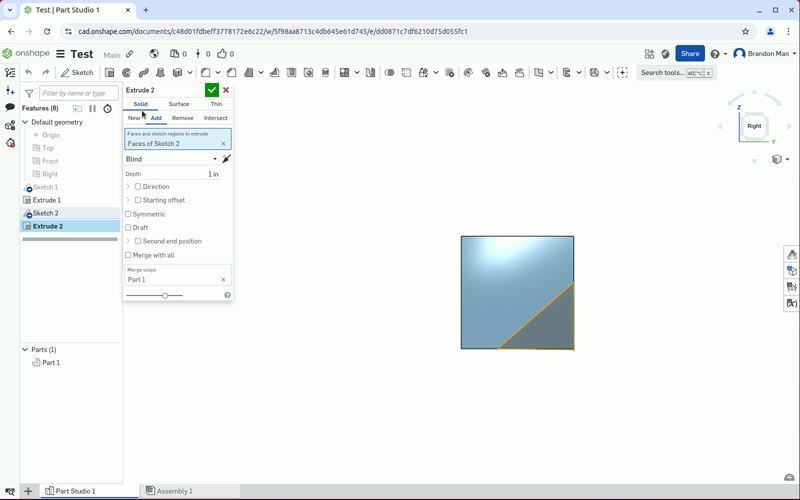
mouse_move(137, 120)
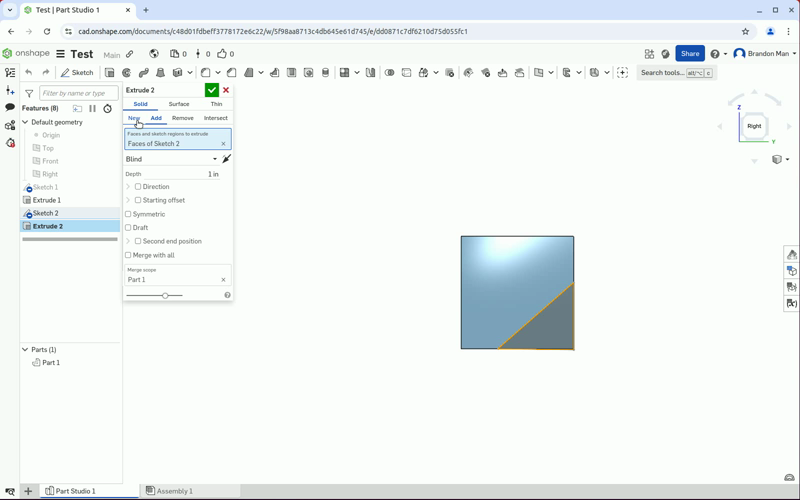
click(137, 120)
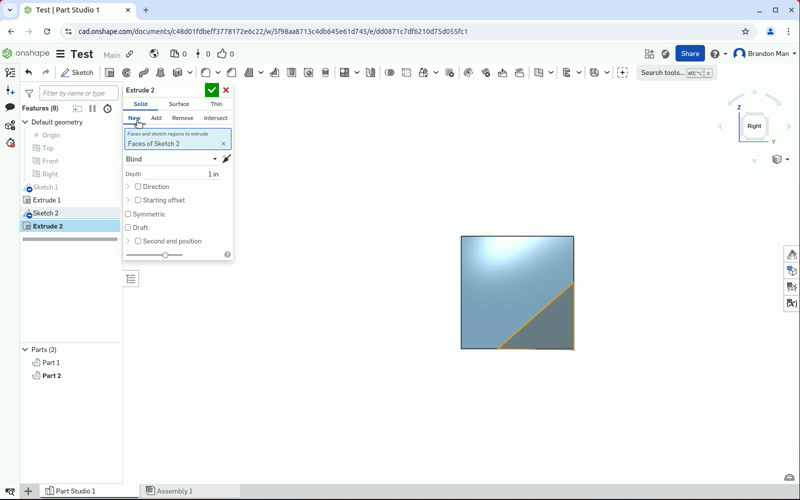
key(tab, 4)
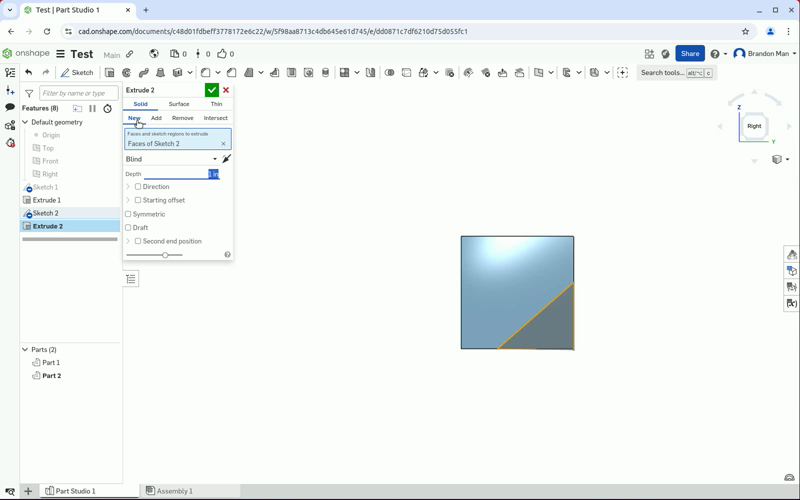
text(23.108)
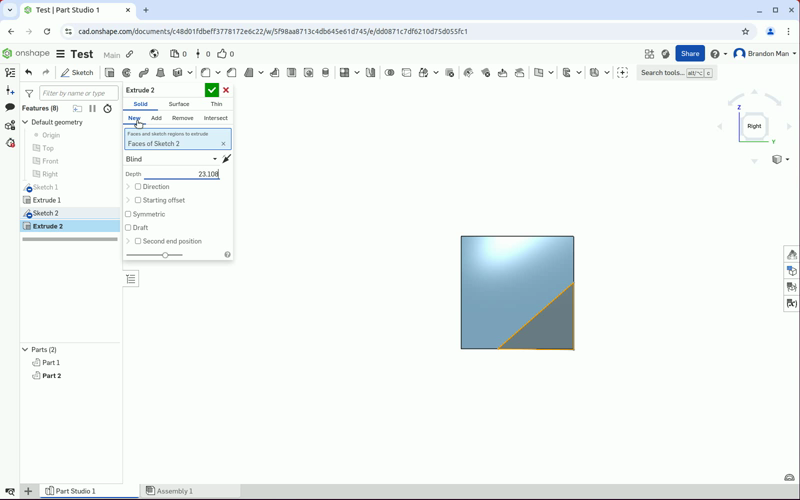
key(enter)
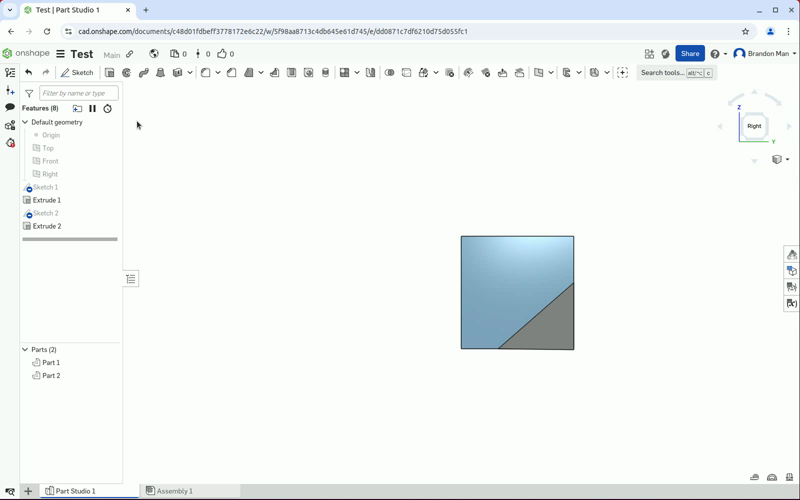
key(shift+h)
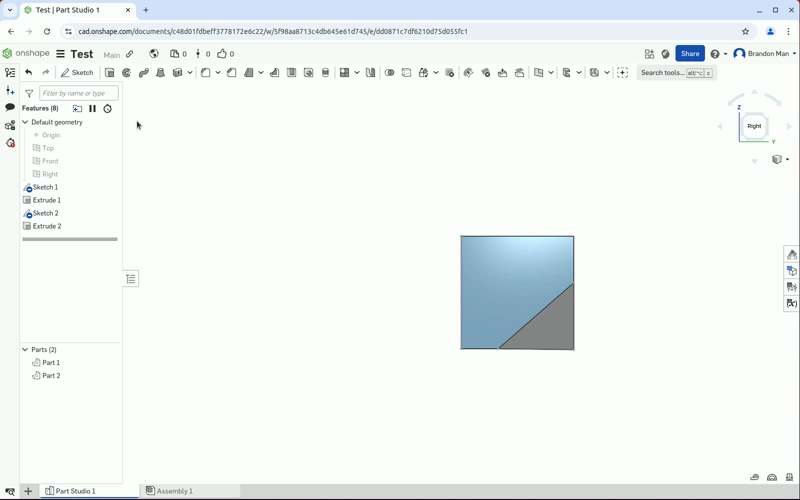
key(shift+h)
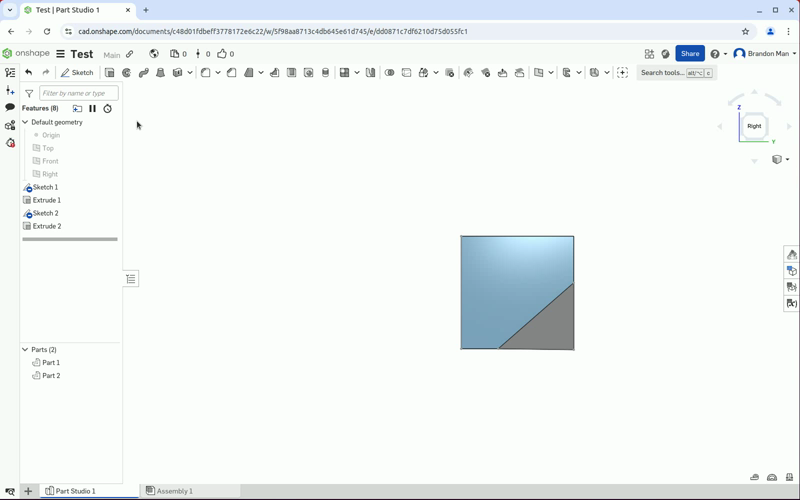
key(shift+7)
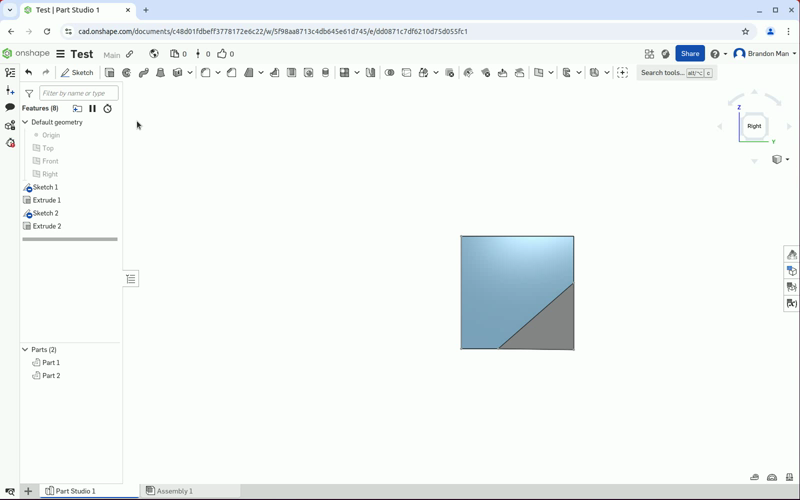
key(right, 2)
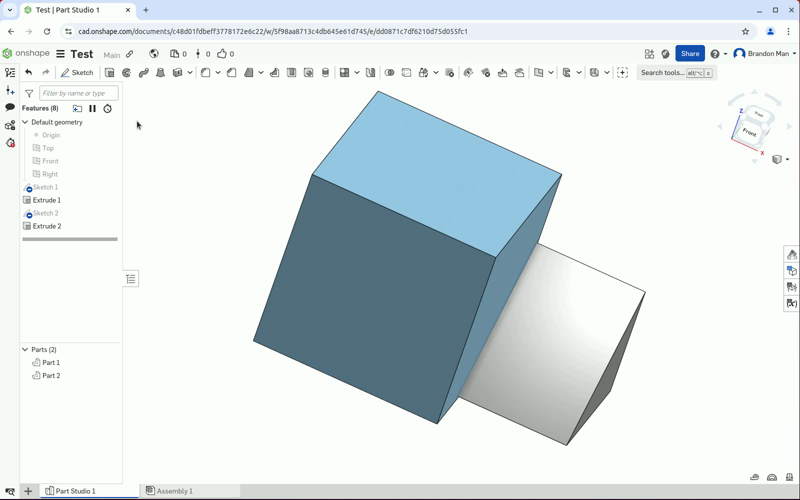
key(down, 2)
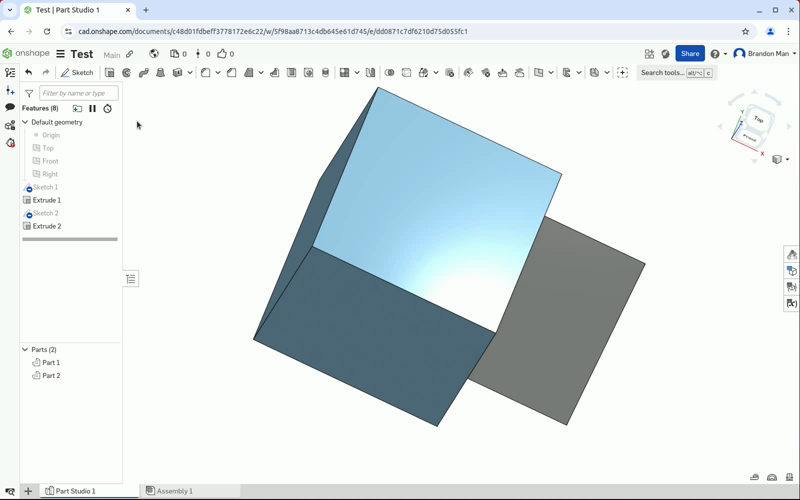
key(up, 2)
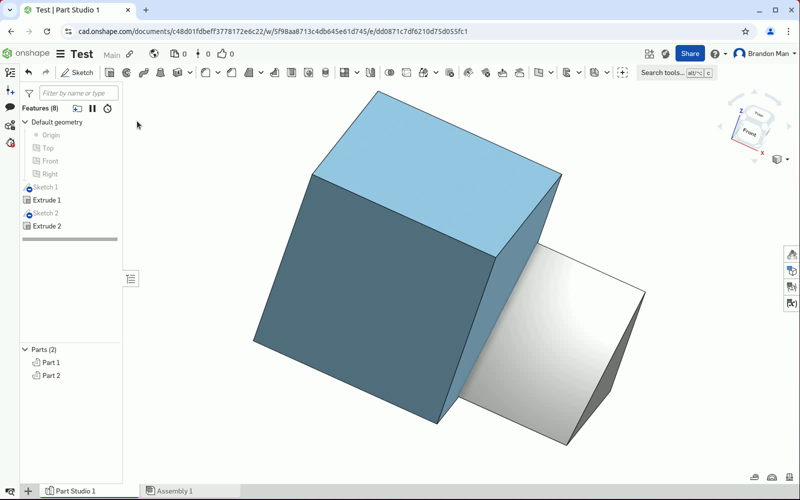
key(left, 2)
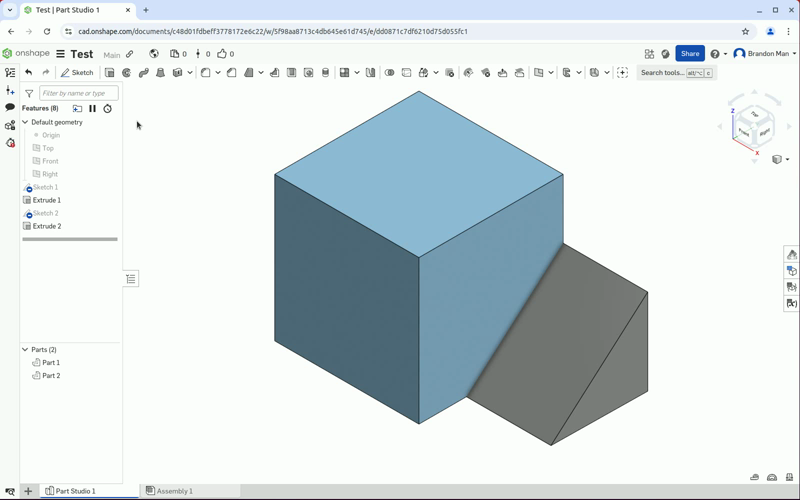
mouse_move(73, 189)
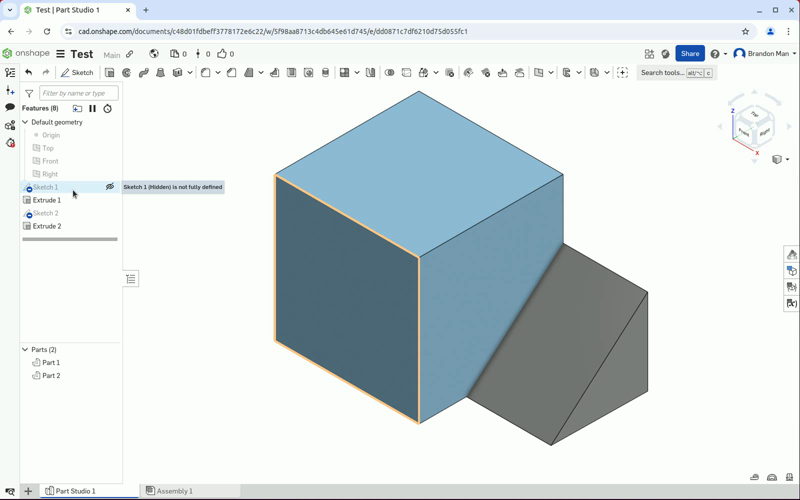
click(73, 189)